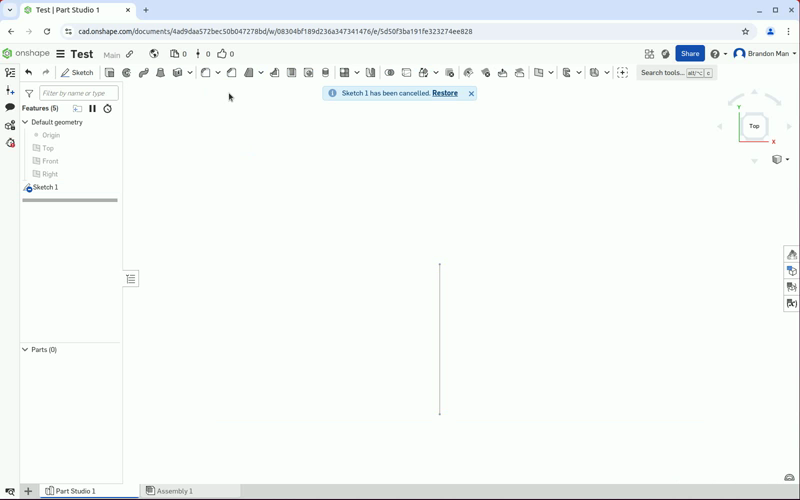
key(shift+h)
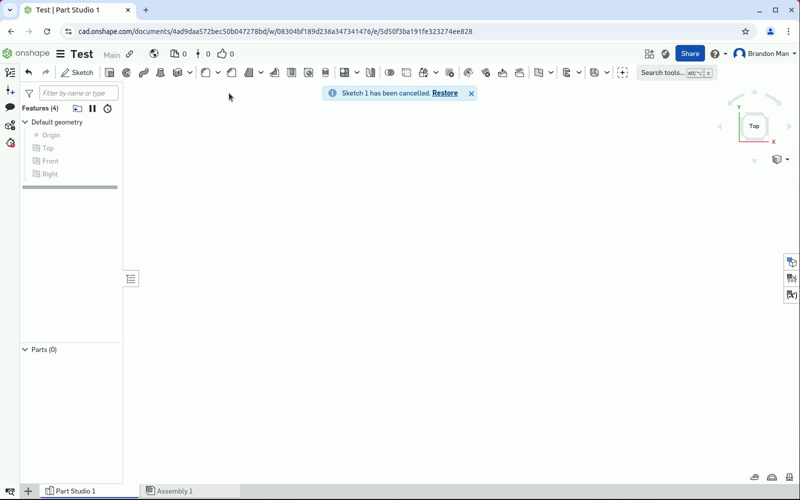
mouse_move(73, 352)
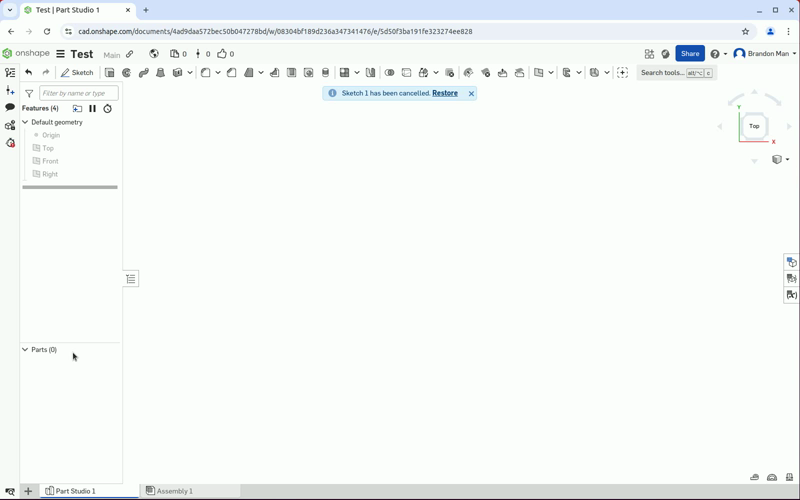
key(y)
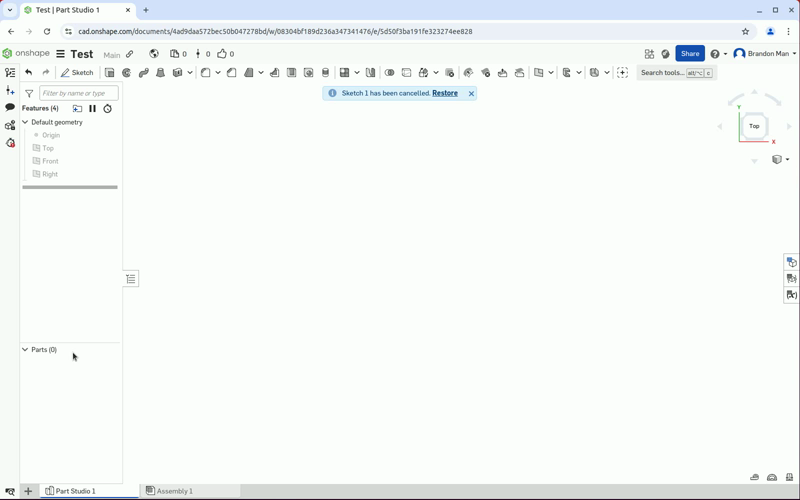
key(shift+p)
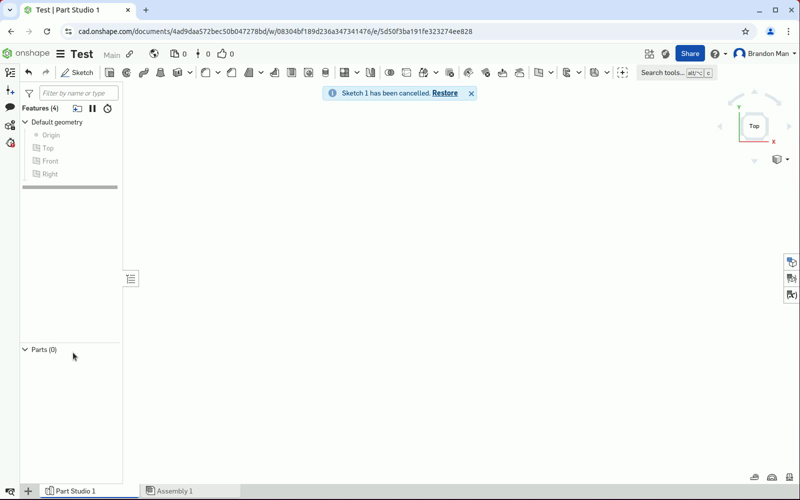
key(space)
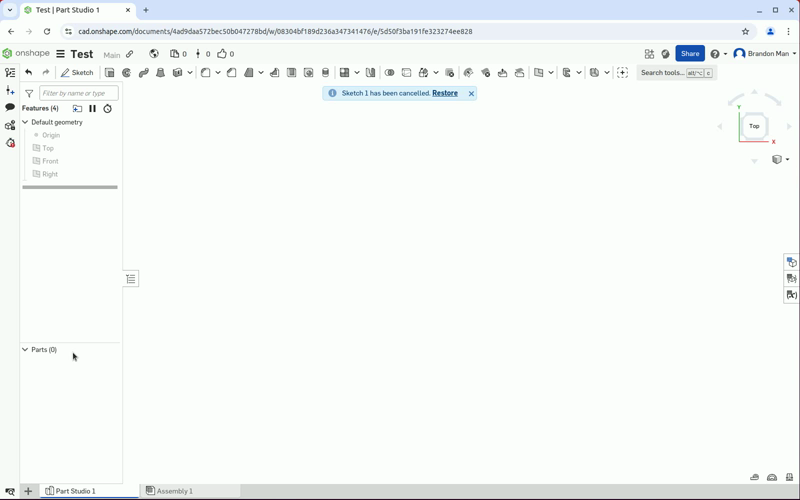
key_down(shift)
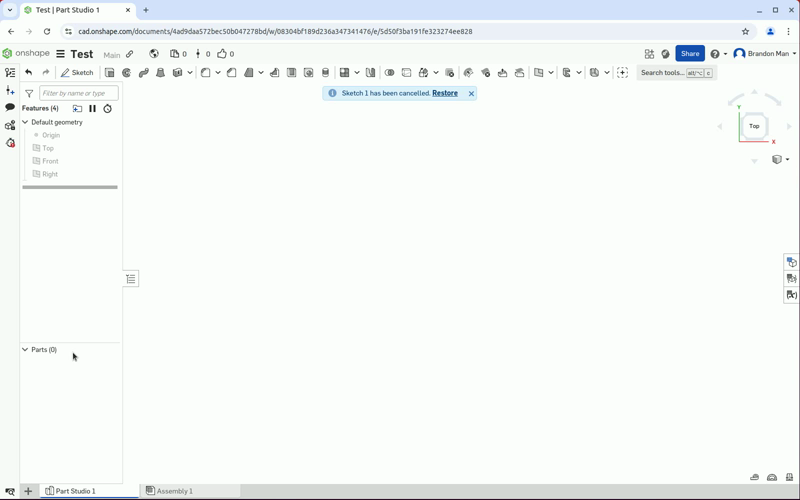
key(up)
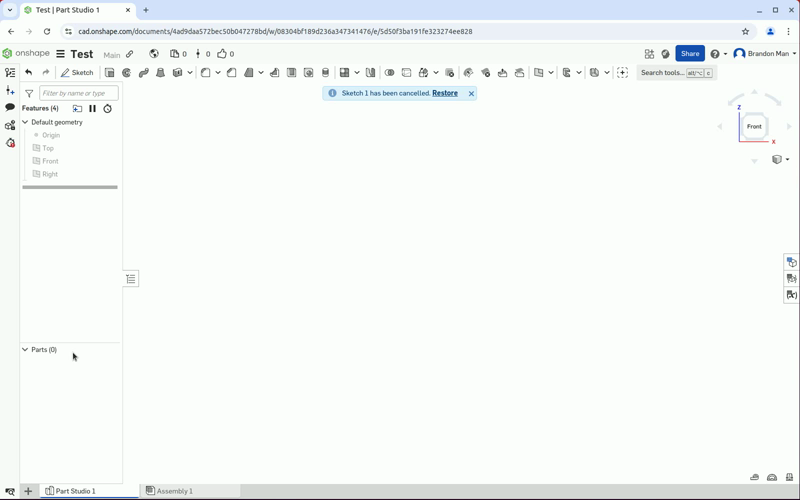
key_up(shift)
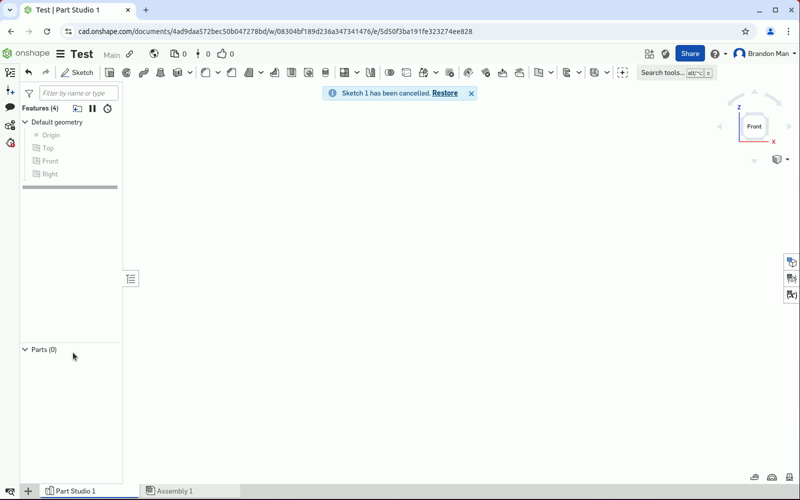
mouse_move(73, 352)
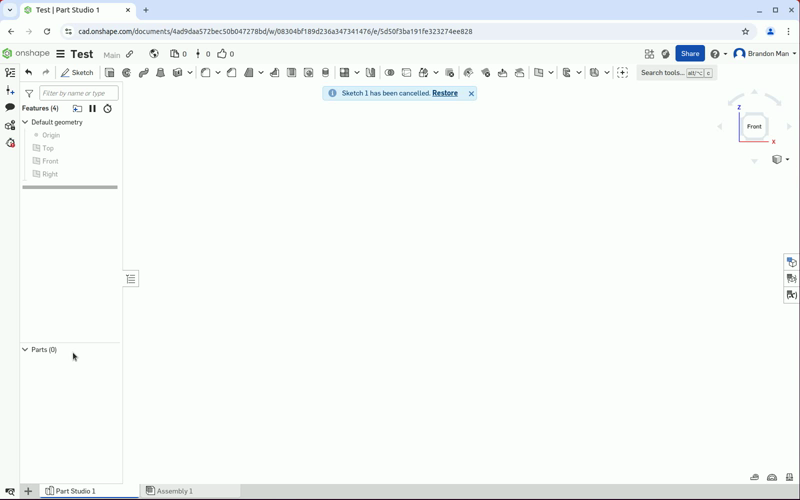
key(shift+y)
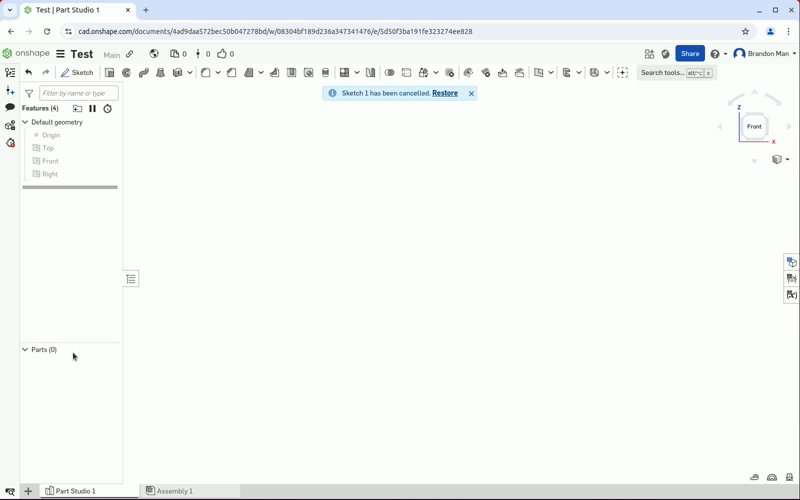
key(shift+s)
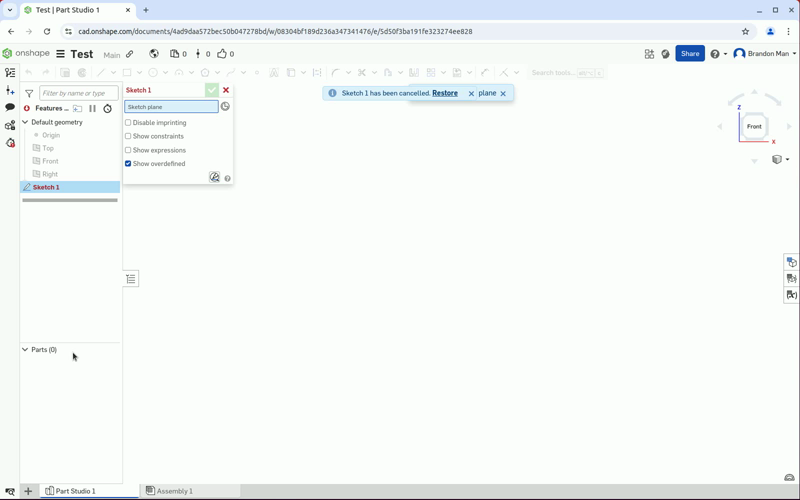
mouse_move(73, 163)
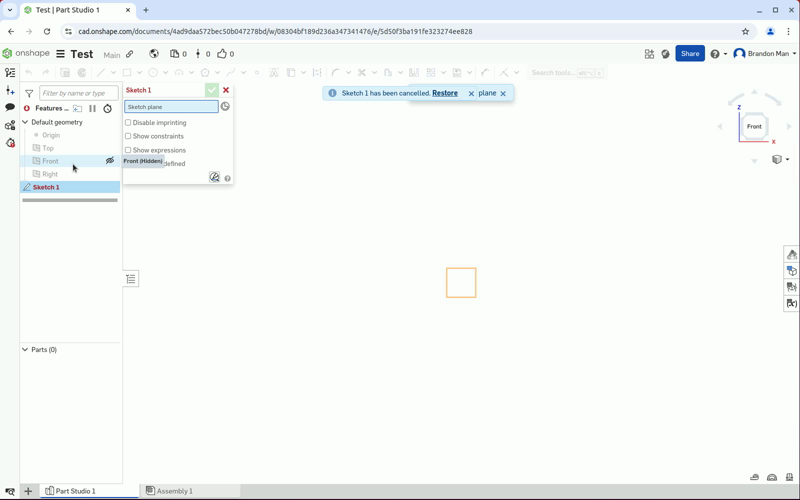
click(73, 163)
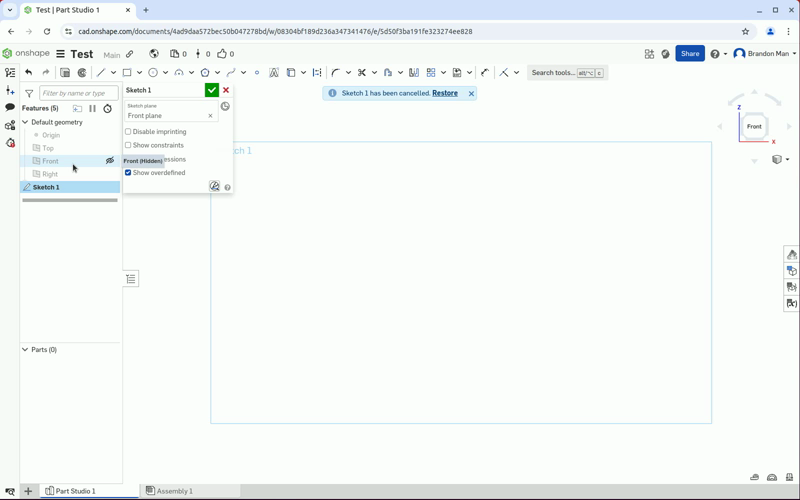
mouse_move(73, 352)
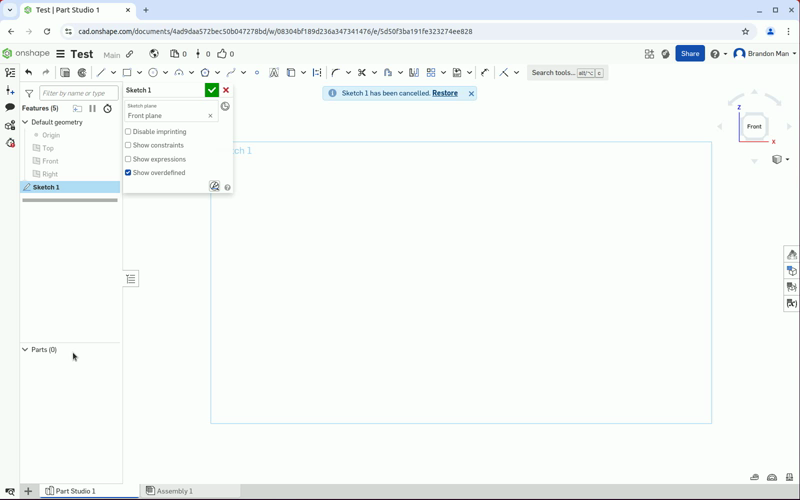
key(y)
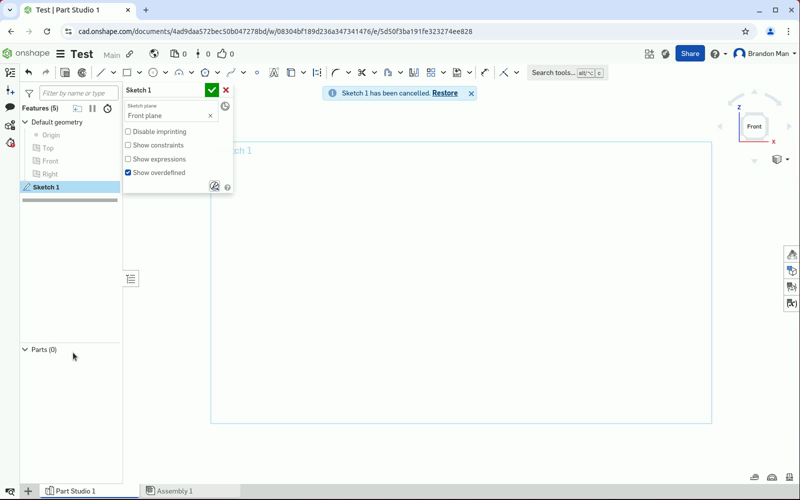
key(l)
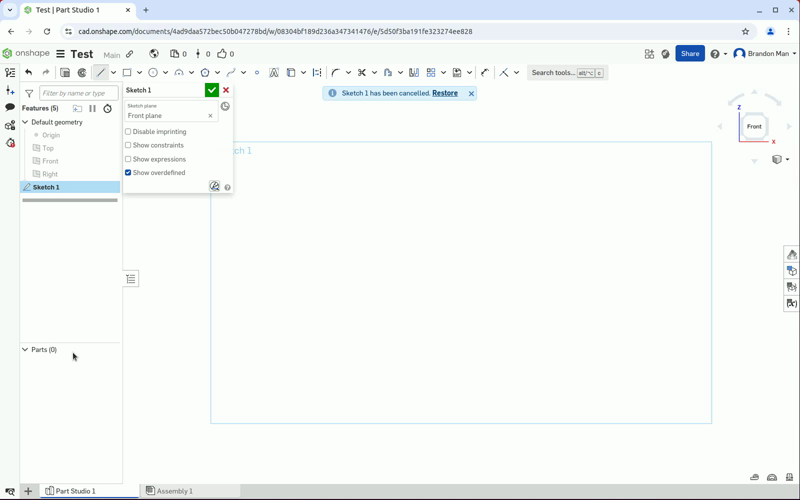
key_down(shift)
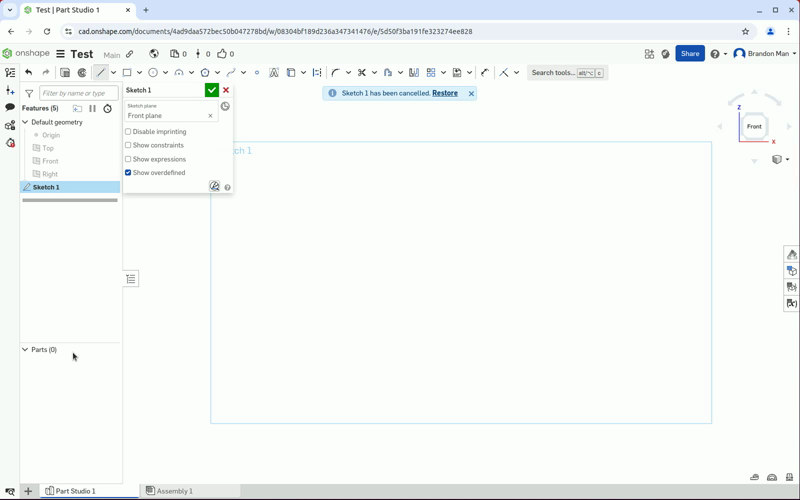
mouse_move(460, 325)
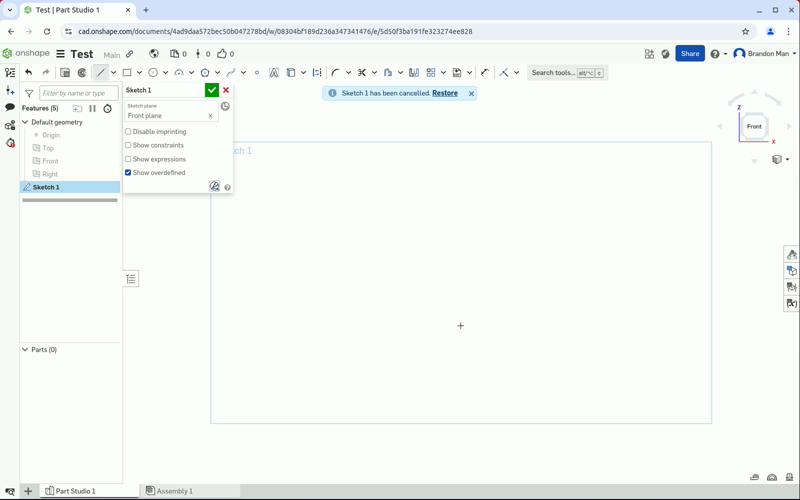
click(460, 325)
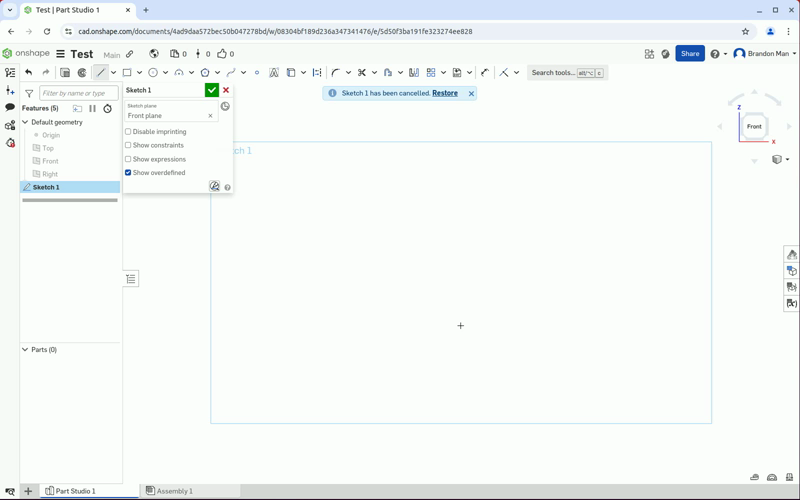
key_up(shift)
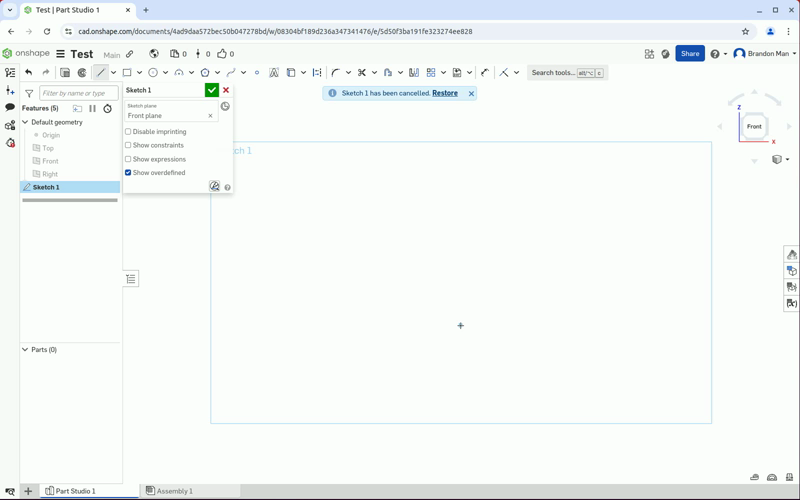
key_down(shift)
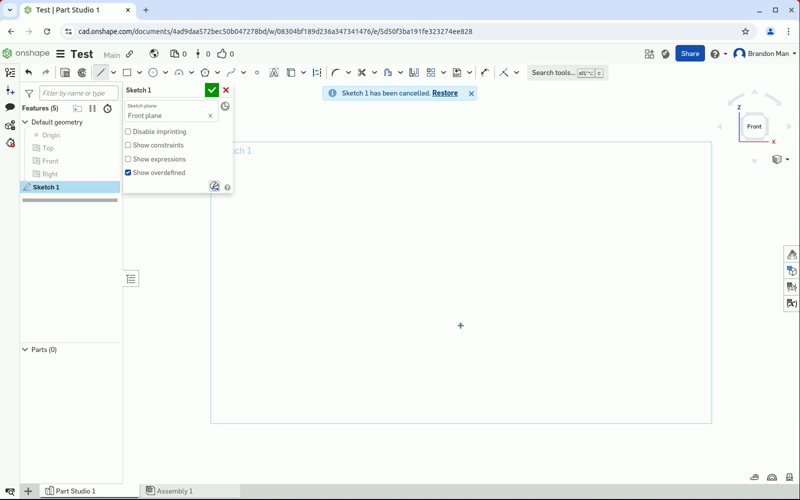
mouse_move(490, 325)
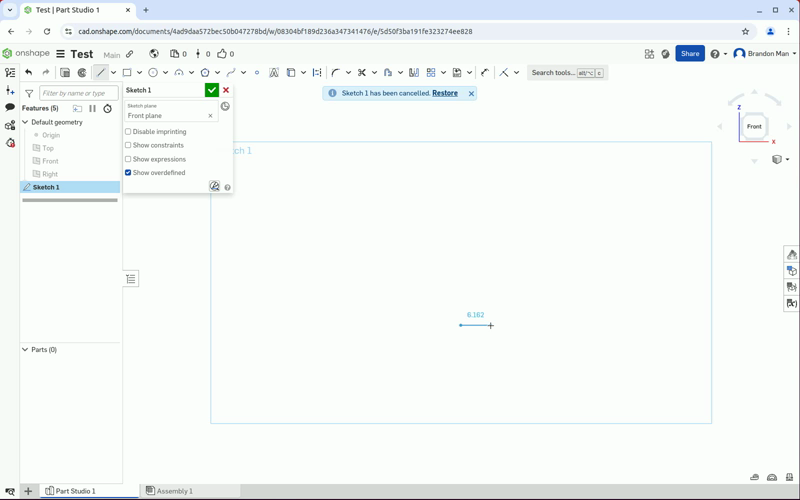
mouse_move(501, 325)
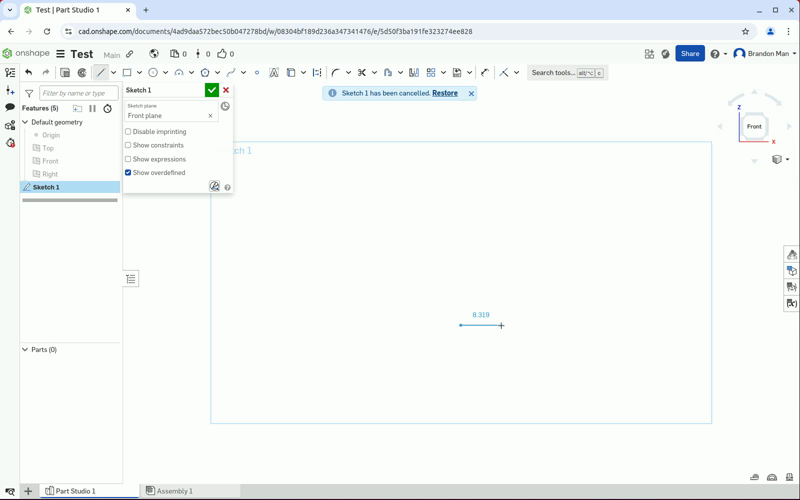
click(501, 325)
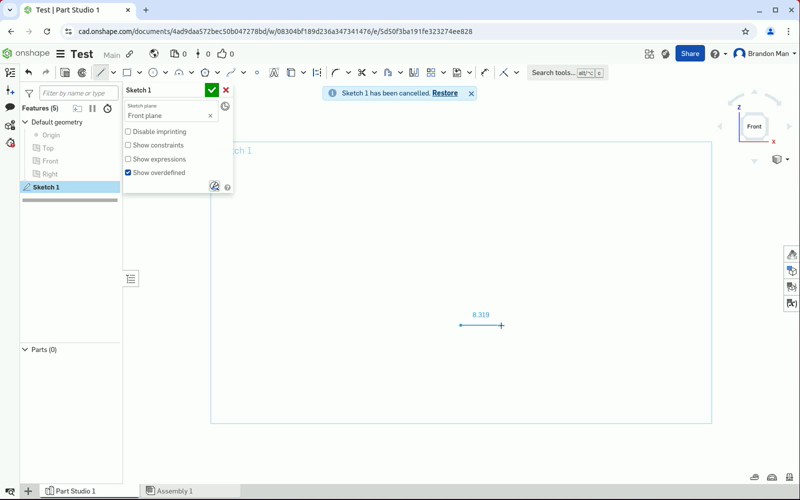
key_up(shift)
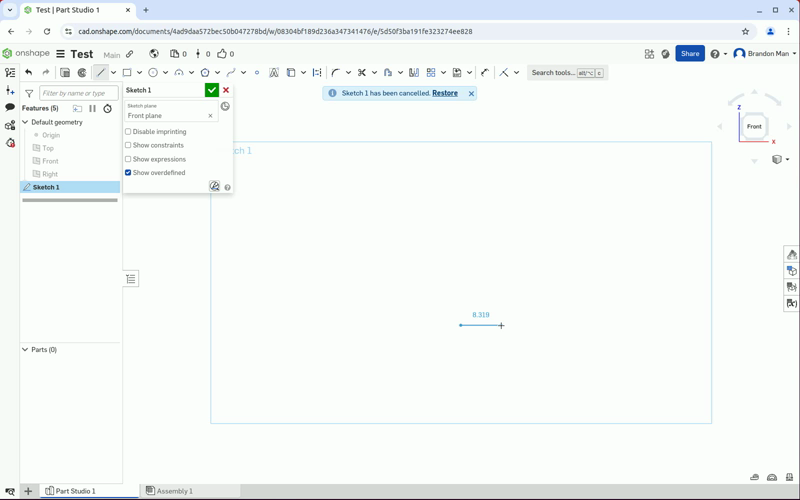
key_down(shift)
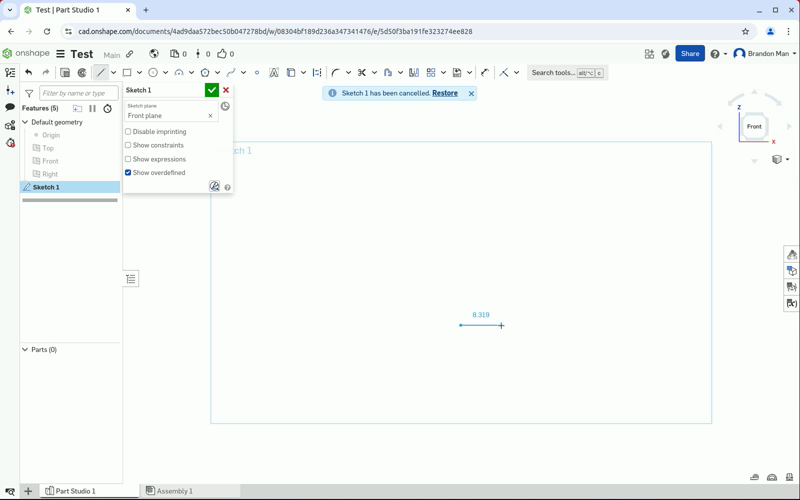
mouse_move(525, 237)
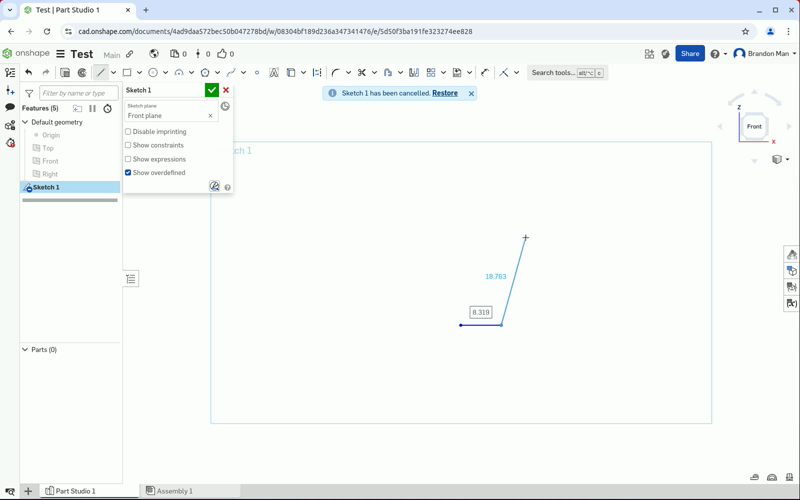
click(525, 237)
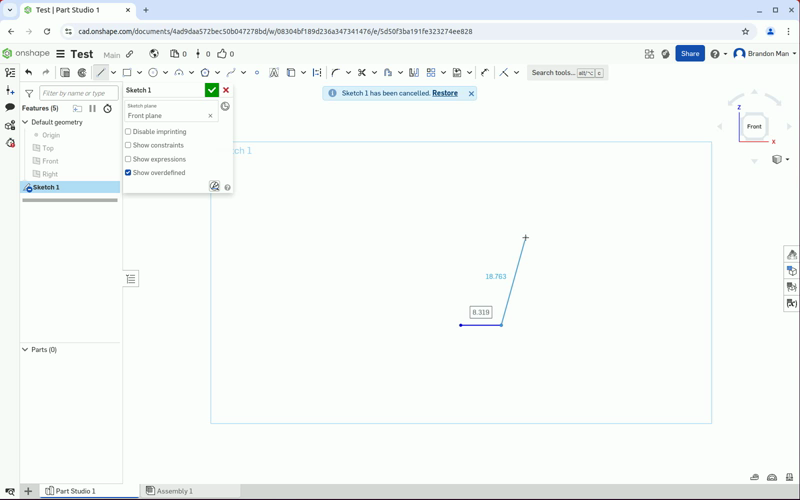
key_up(shift)
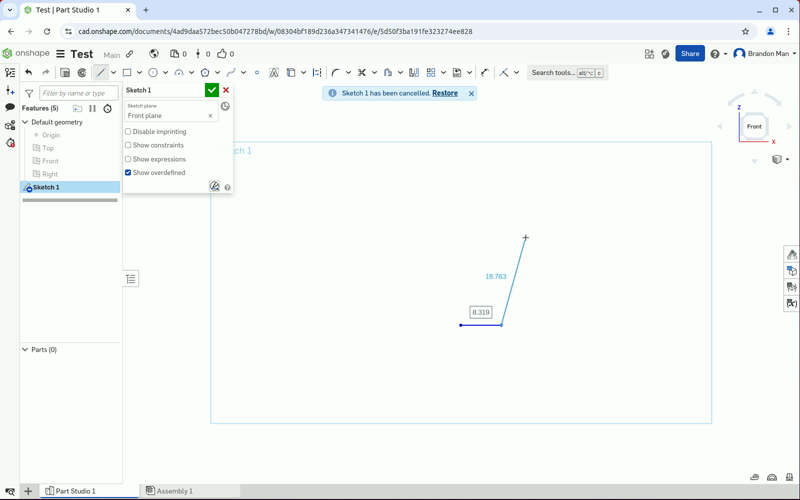
key_down(shift)
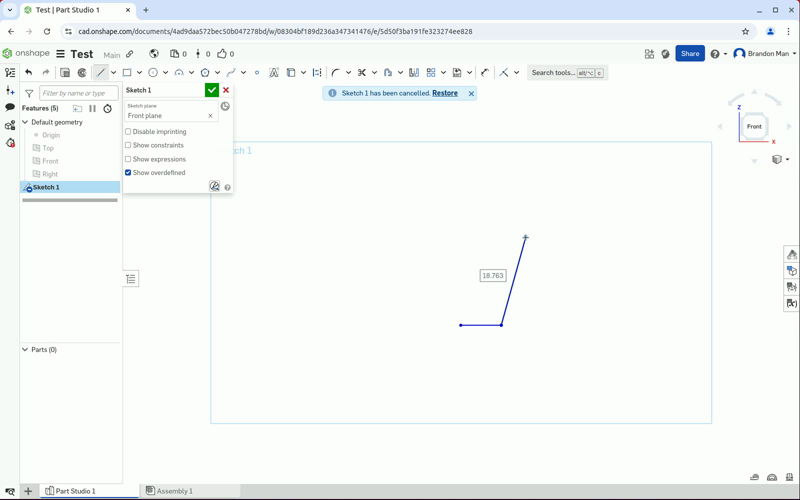
mouse_move(555, 237)
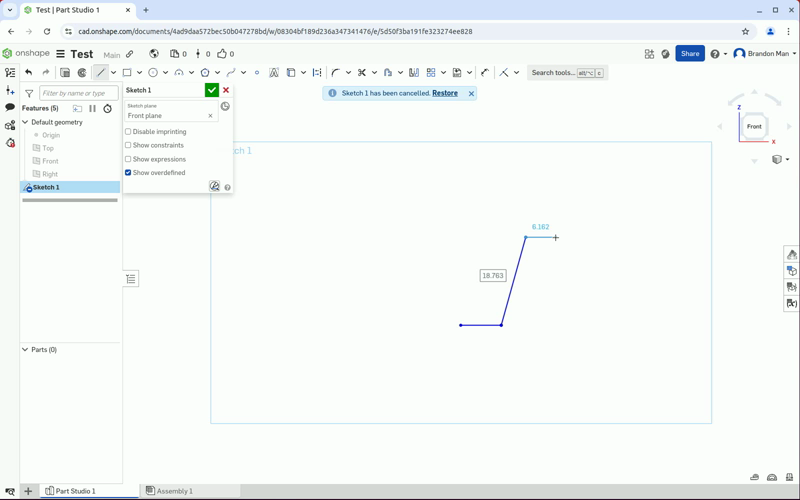
mouse_move(553, 237)
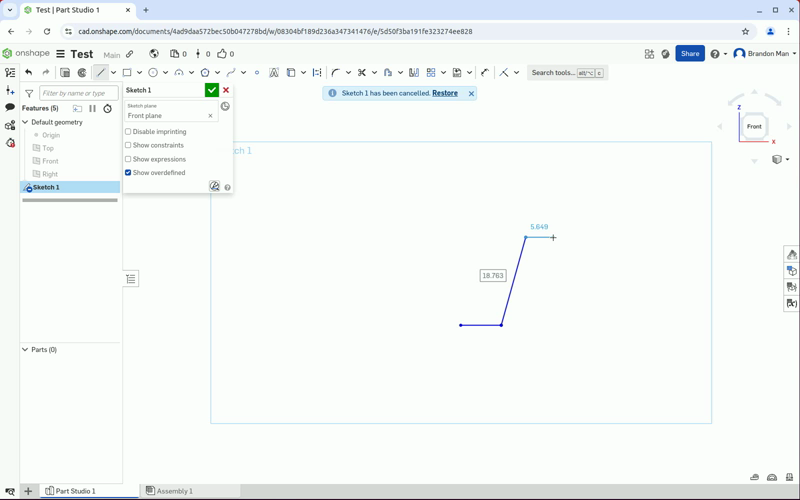
click(553, 237)
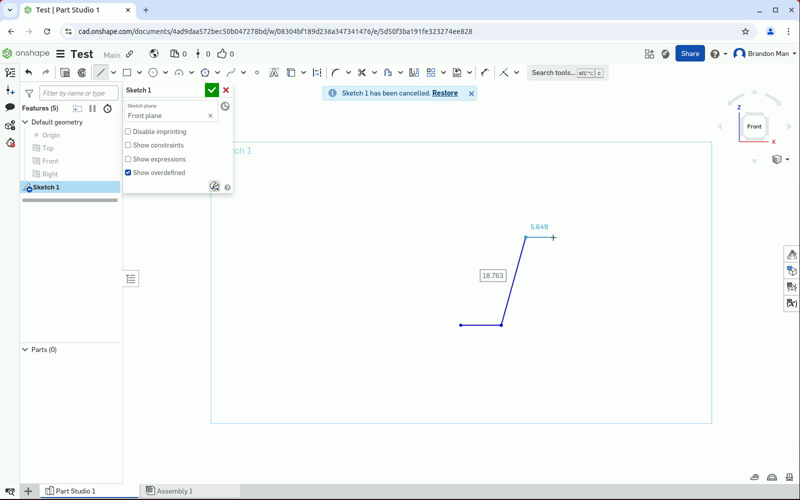
key_up(shift)
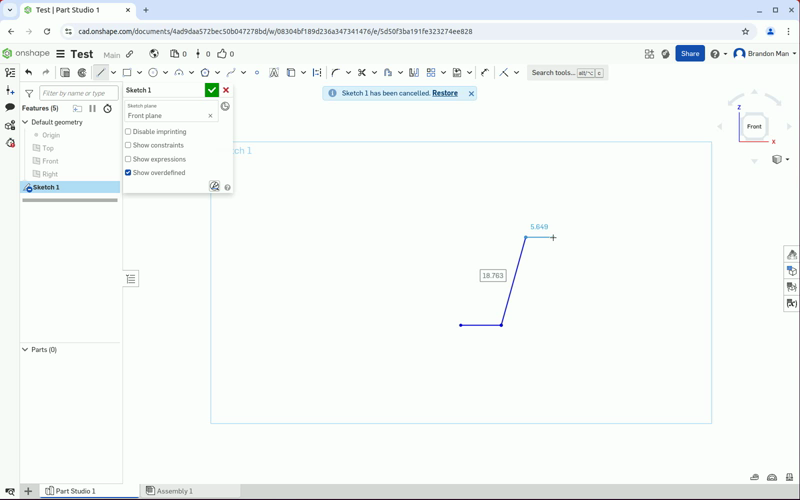
key_down(shift)
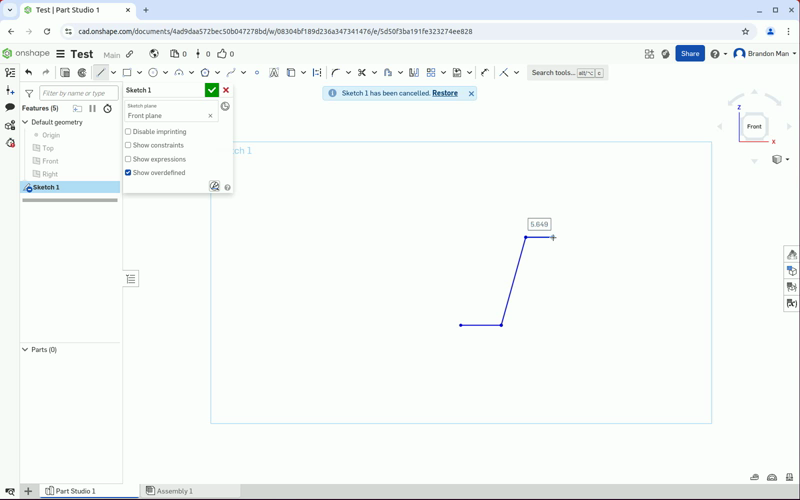
mouse_move(553, 170)
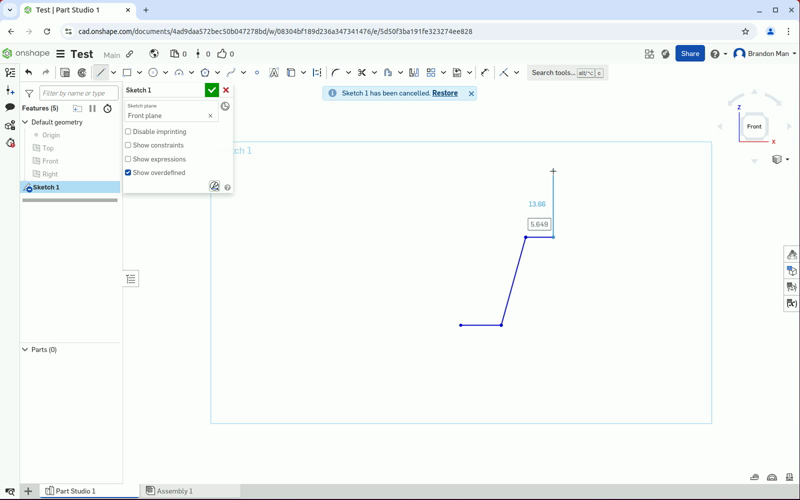
click(553, 170)
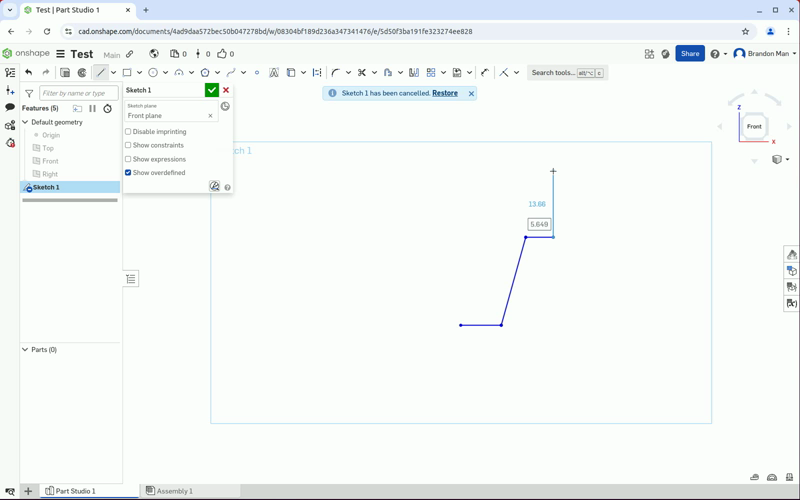
key_up(shift)
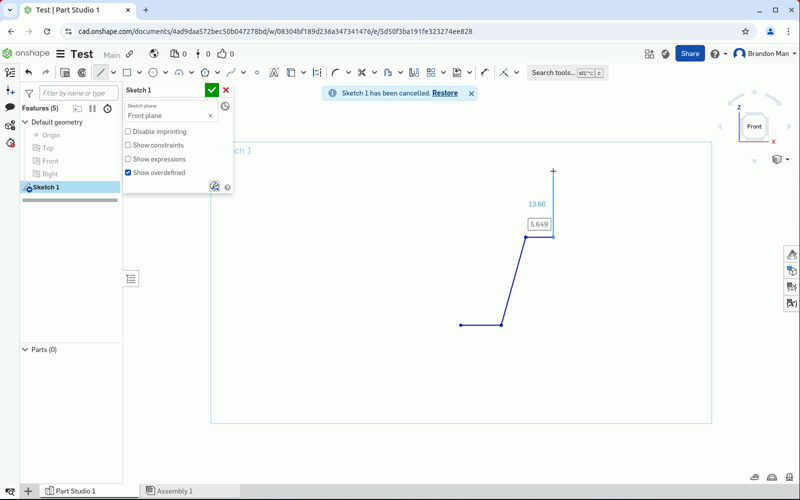
key_down(shift)
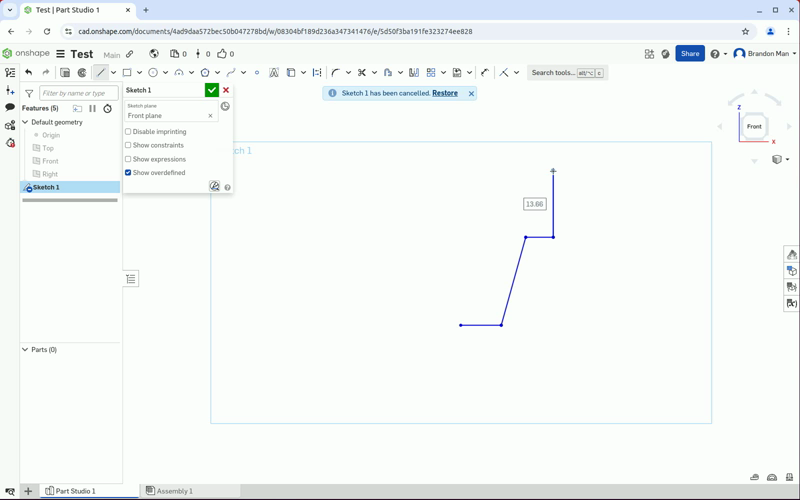
mouse_move(460, 170)
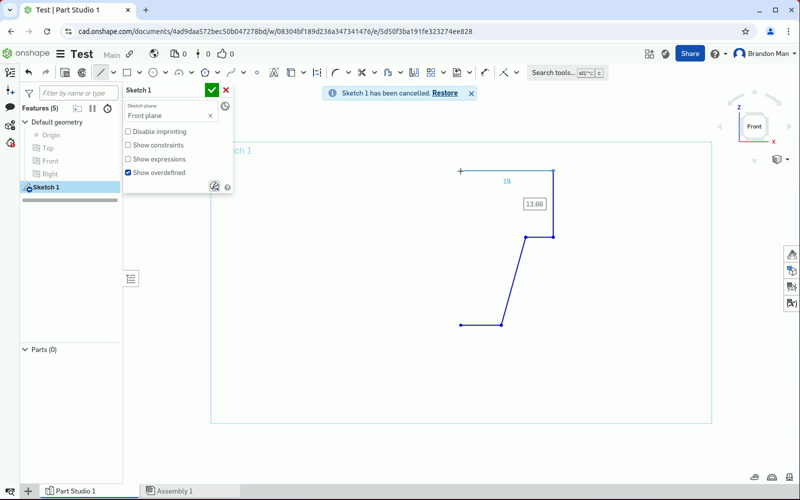
click(460, 170)
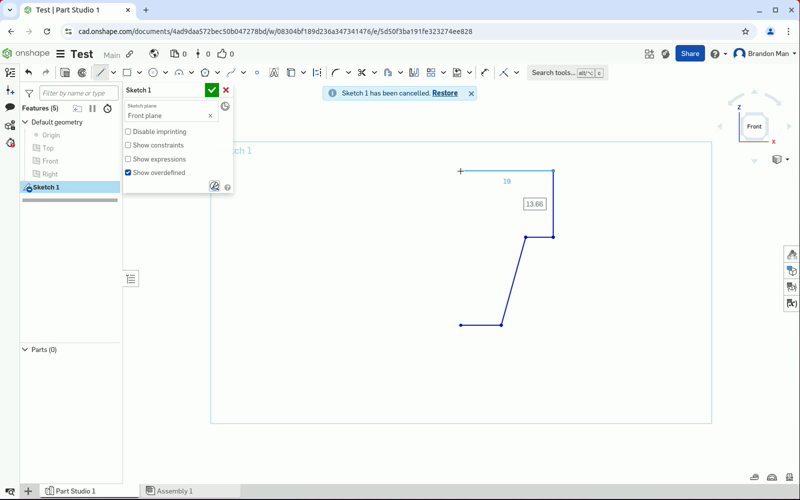
key_up(shift)
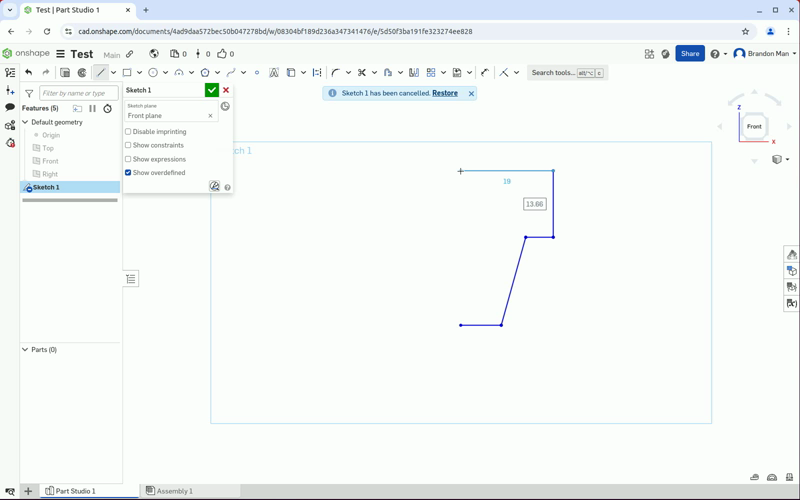
key_down(shift)
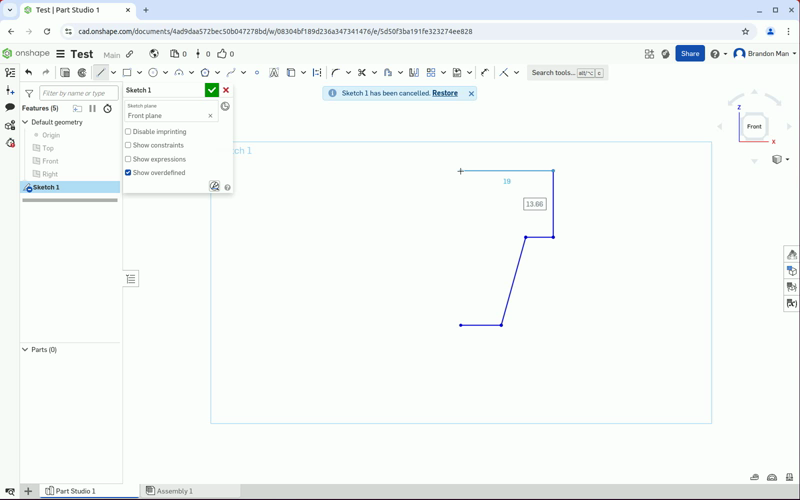
mouse_move(460, 325)
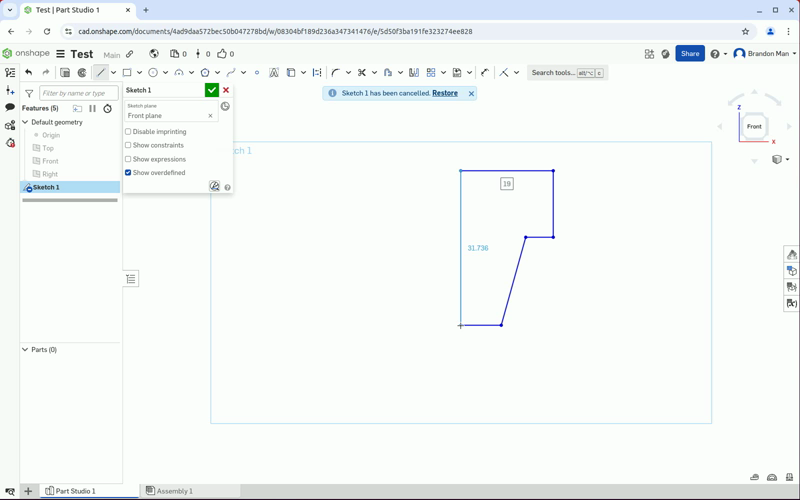
key_up(shift)
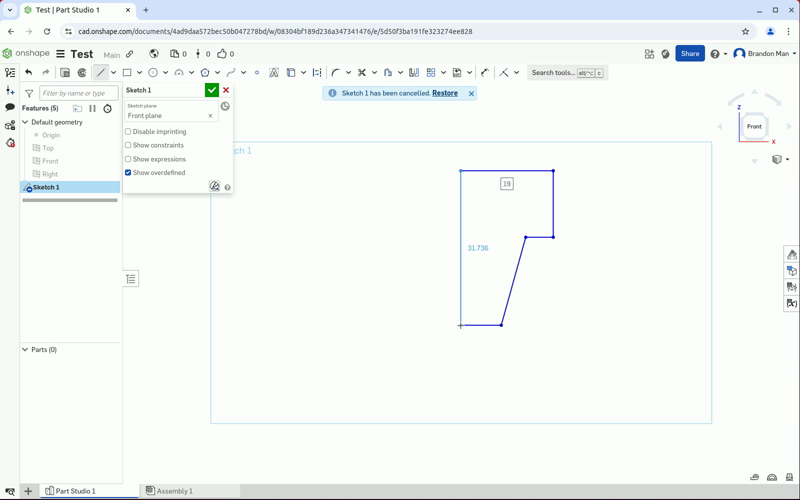
click(460, 325)
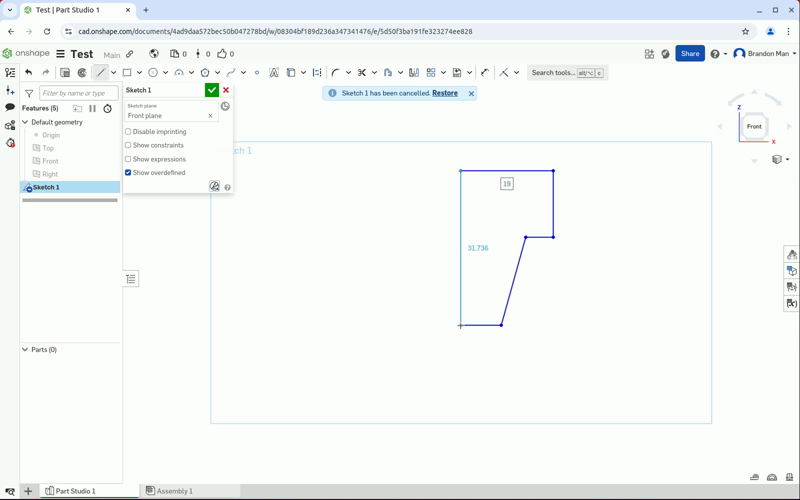
key(esc)
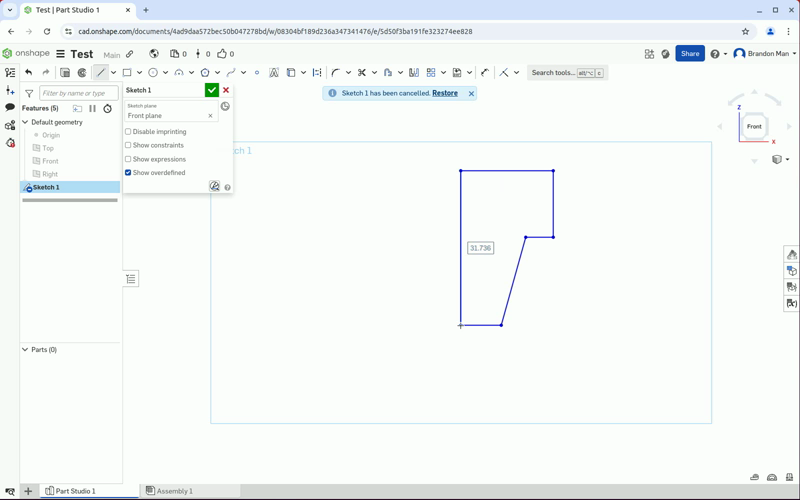
mouse_move(489, 314)
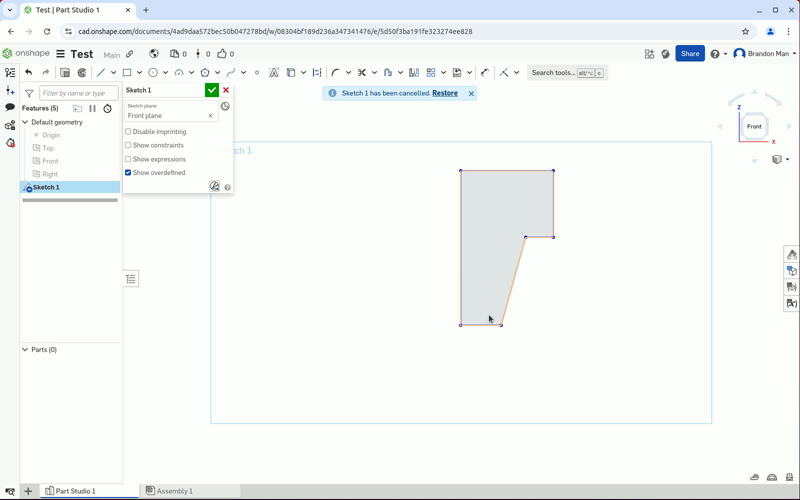
click(489, 314)
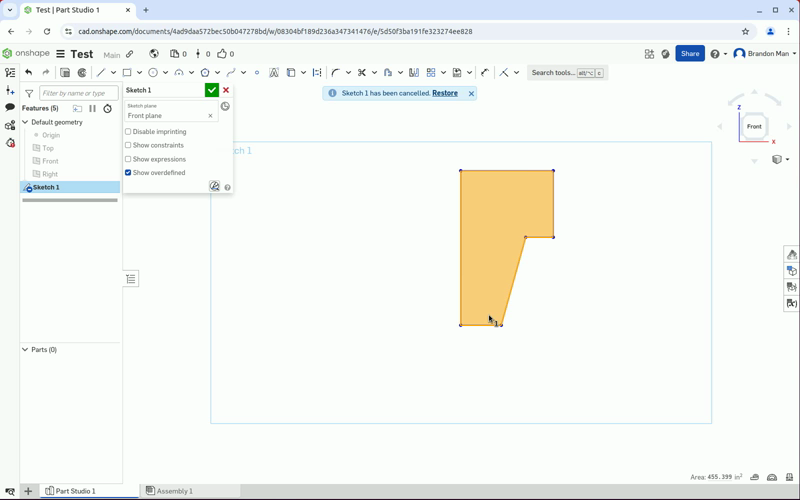
mouse_move(73, 352)
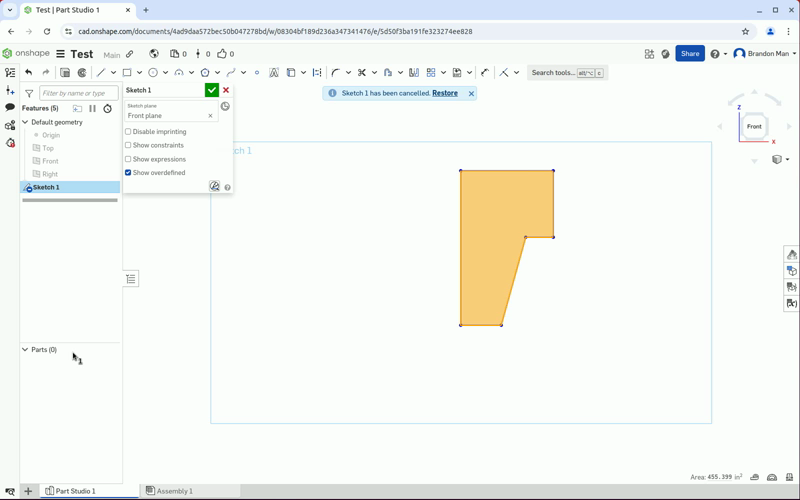
key(shift+y)
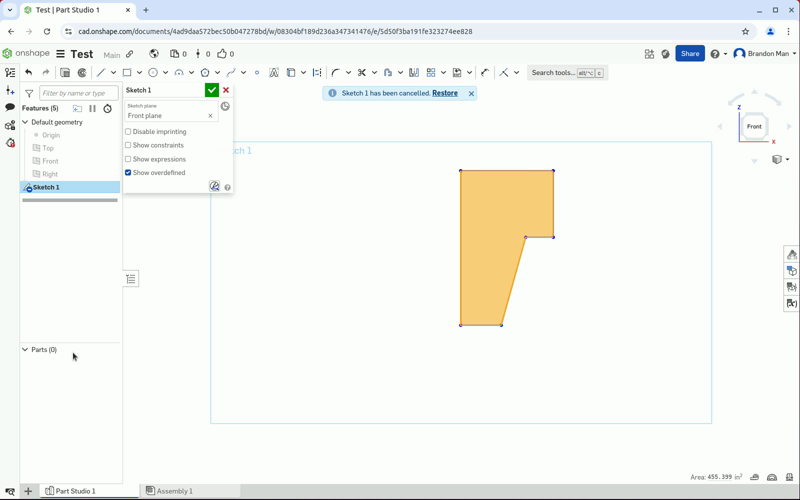
key(shift+e)
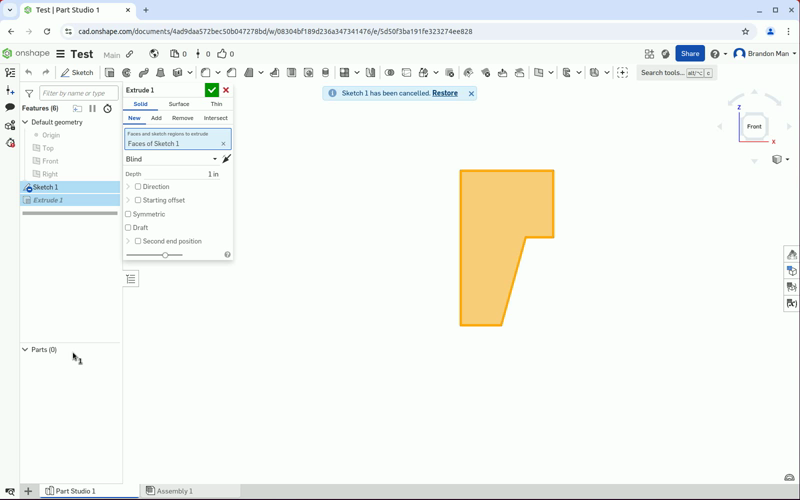
mouse_move(143, 106)
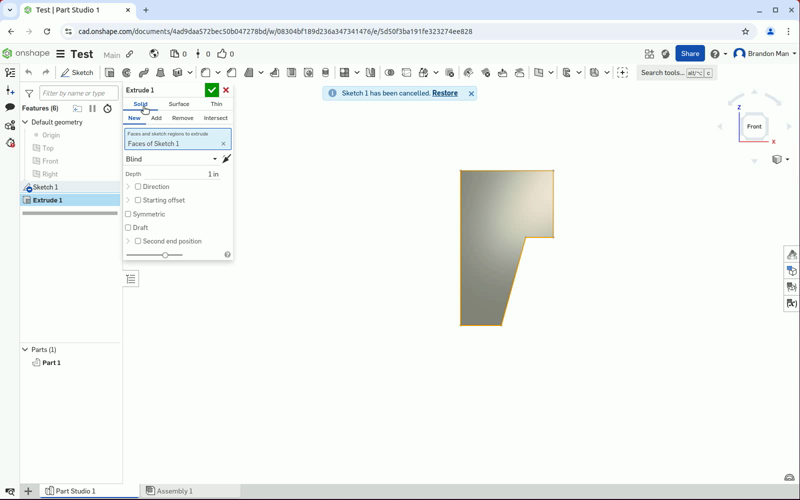
click(143, 106)
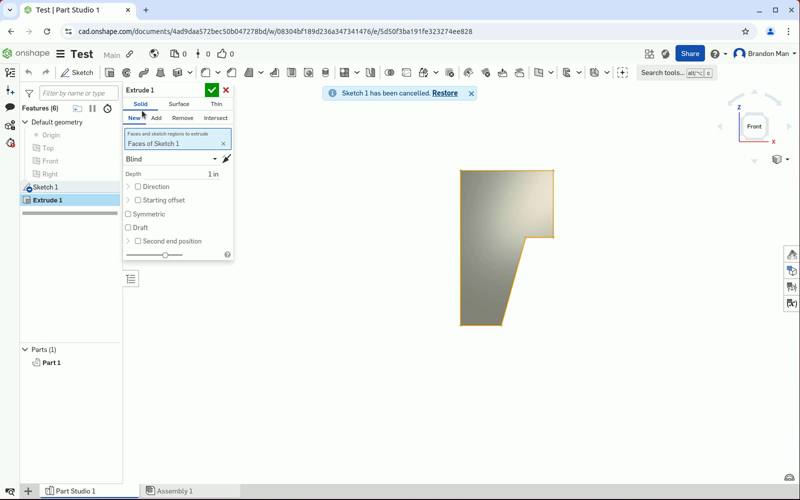
mouse_move(137, 120)
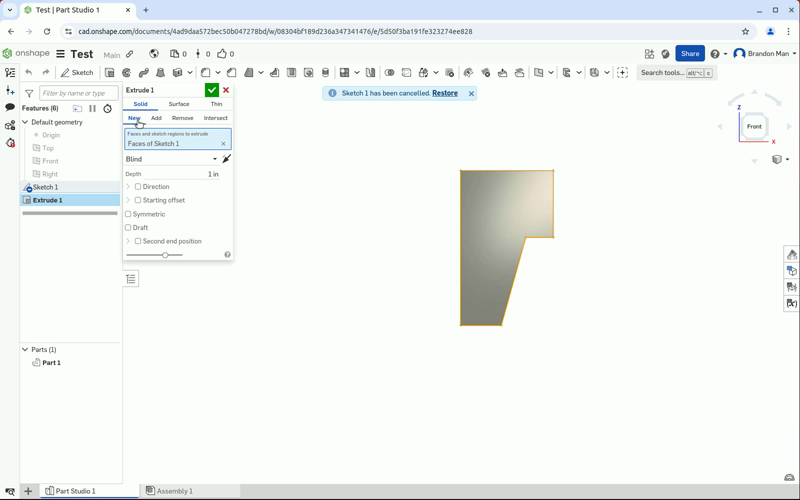
click(137, 120)
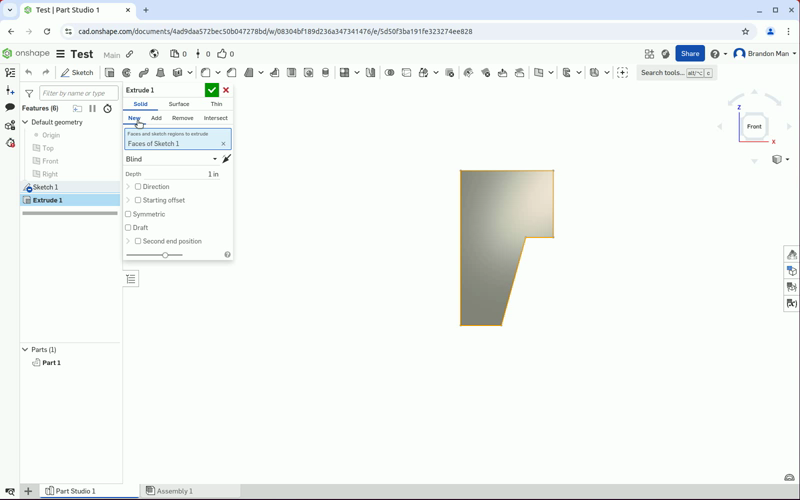
key(tab, 4)
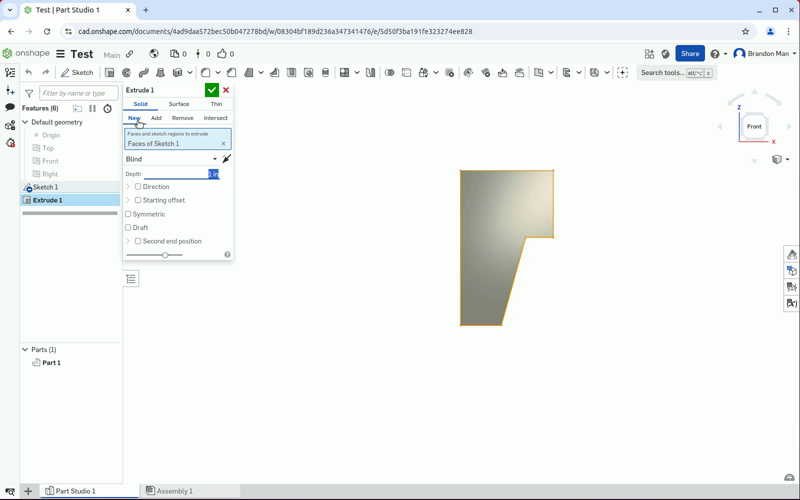
text(4.814)
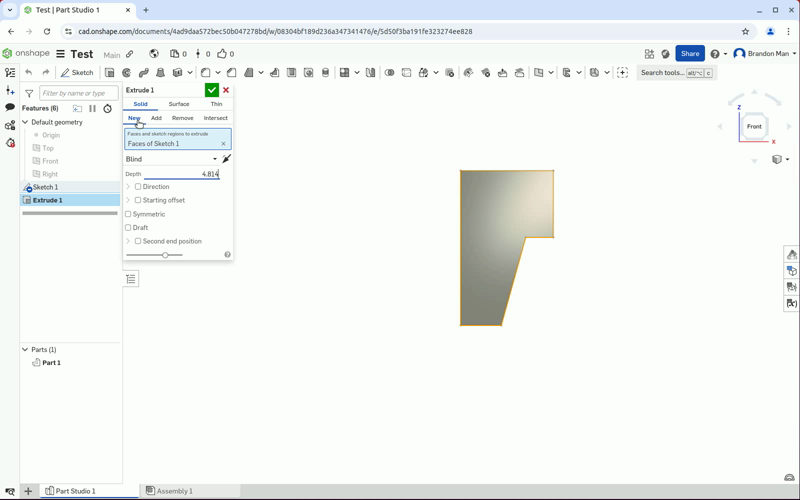
key(enter)
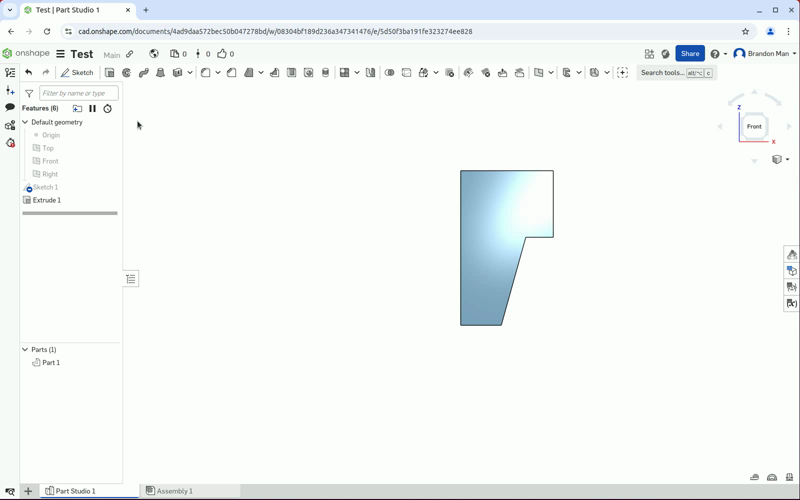
key(shift+h)
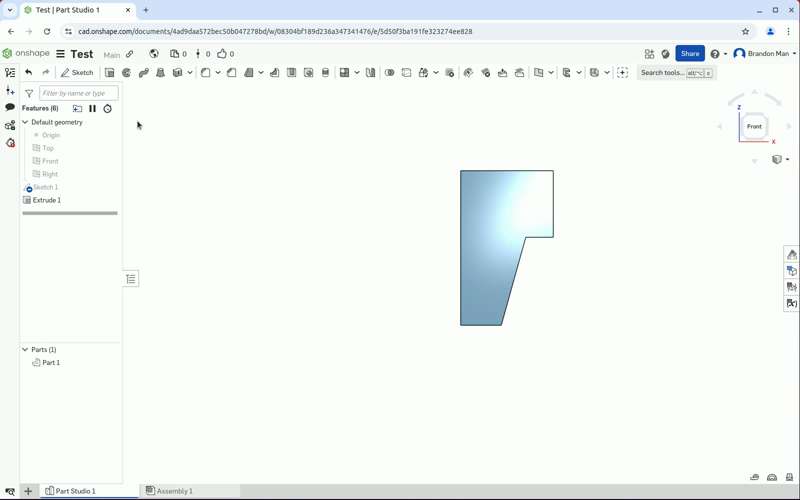
key(shift+h)
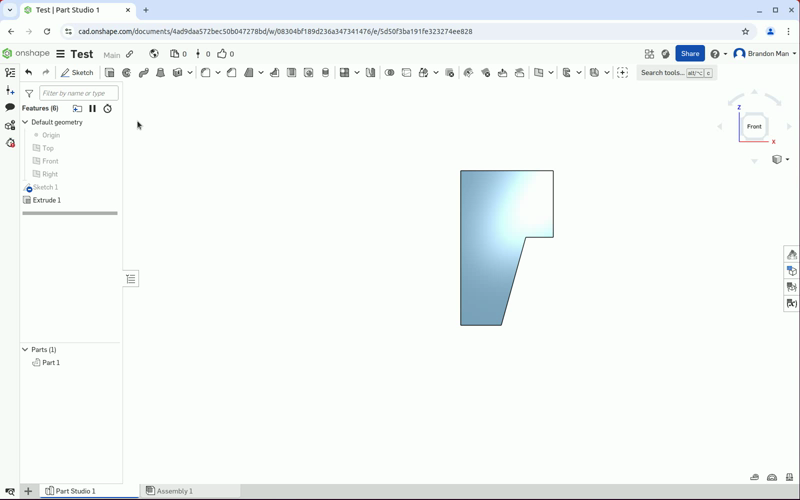
mouse_move(73, 189)
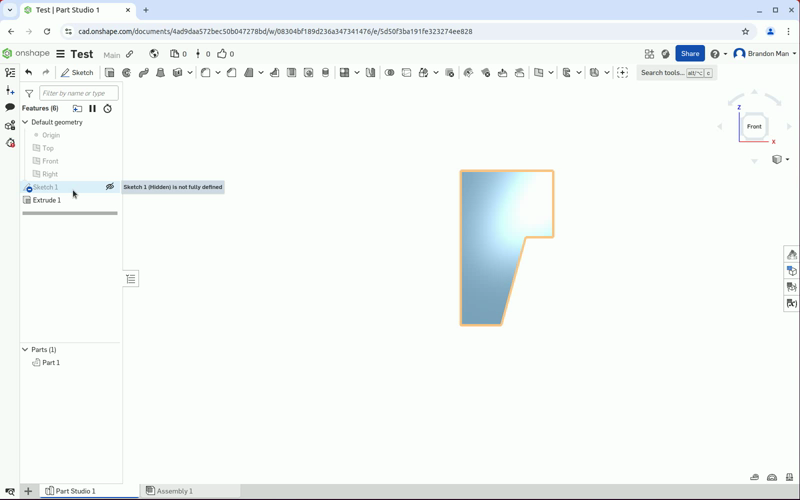
click(73, 189)
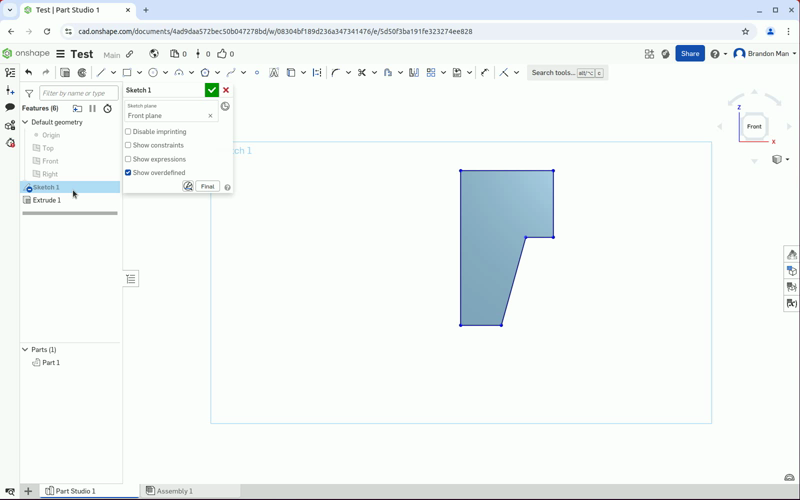
mouse_move(229, 92)
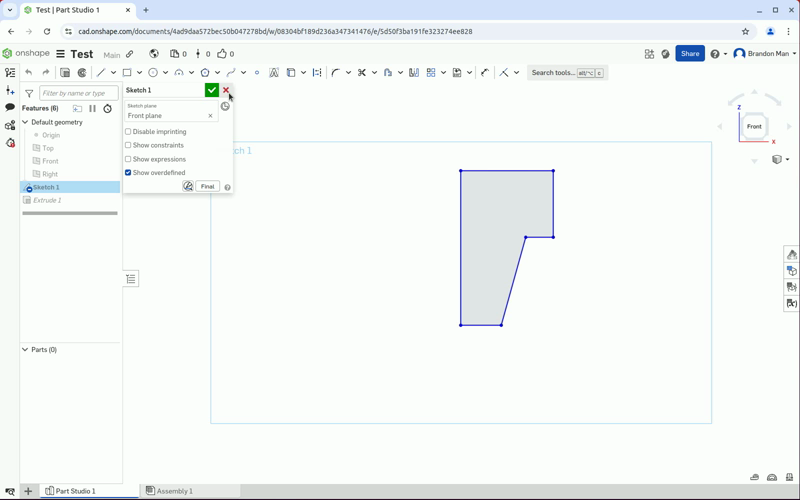
click(229, 92)
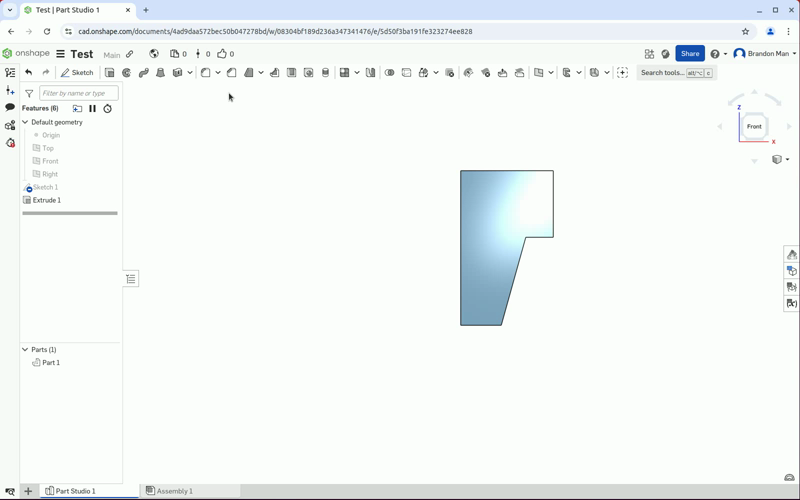
mouse_move(541, 75)
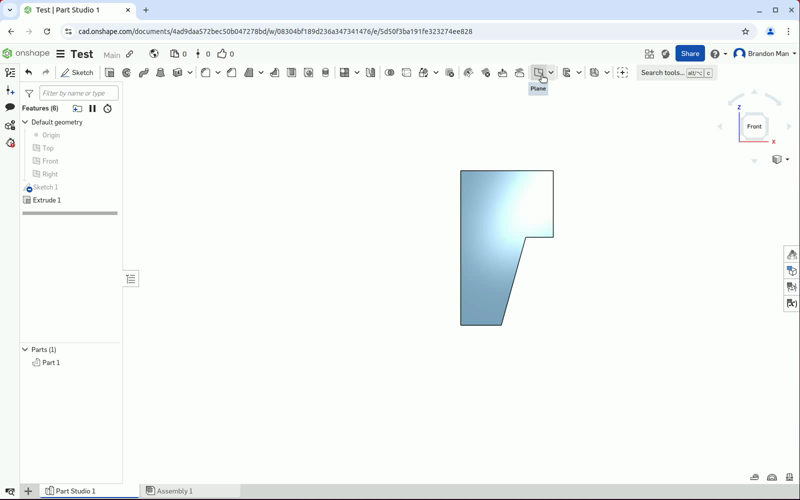
click(541, 75)
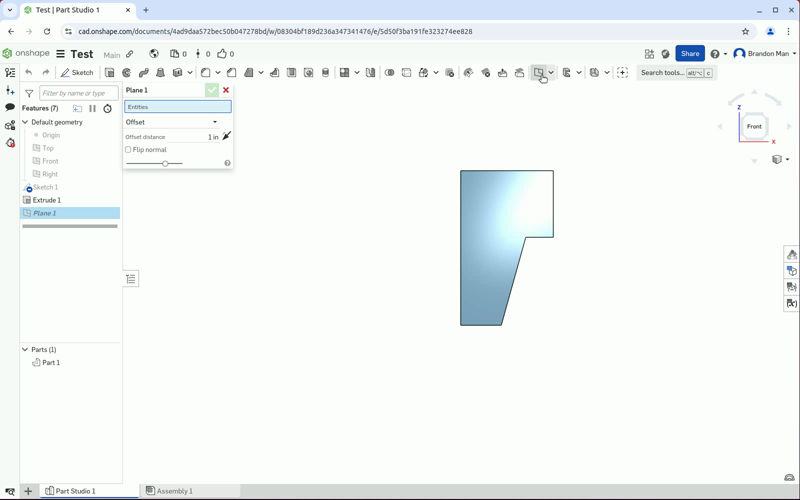
mouse_move(73, 163)
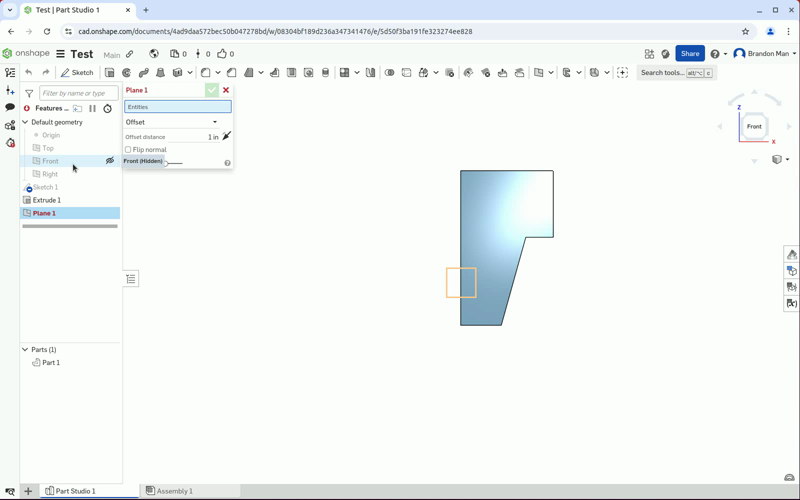
click(73, 163)
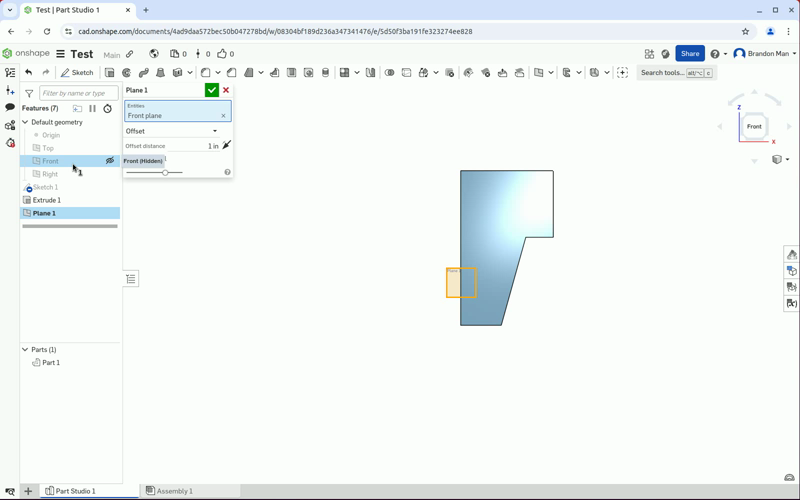
key(tab, 2)
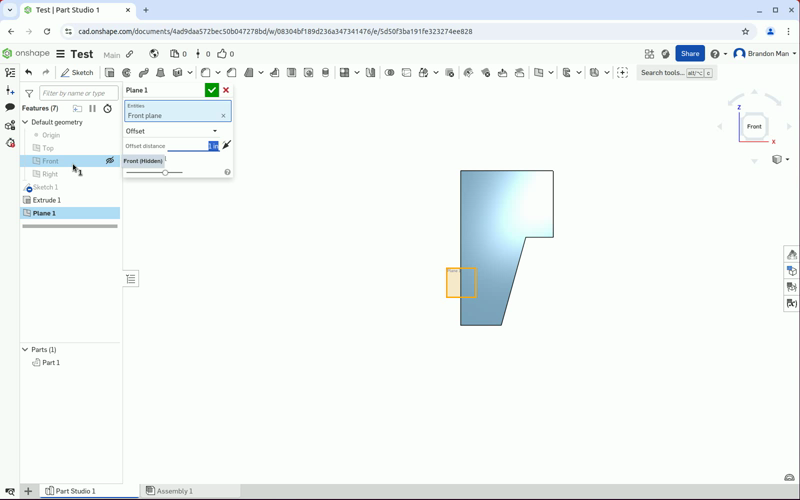
text(4.807)
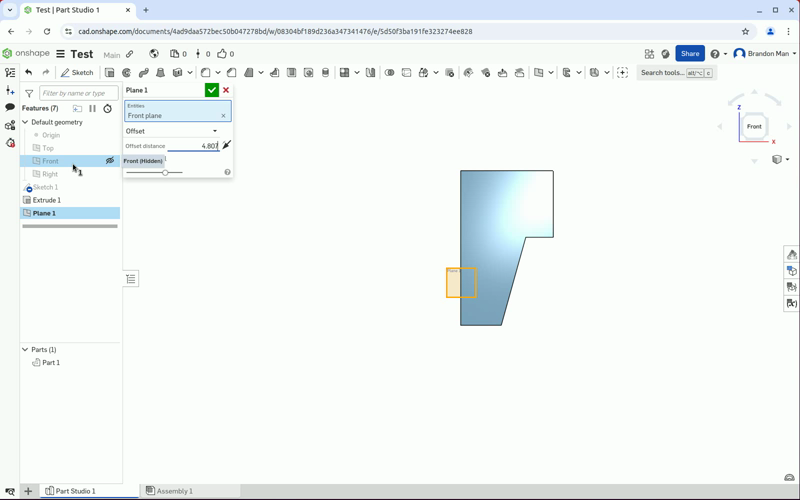
key(enter, 2)
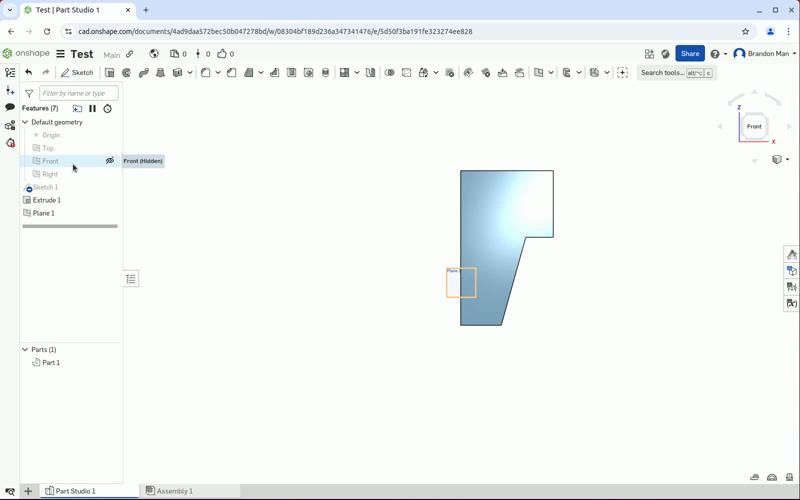
key(shift+s)
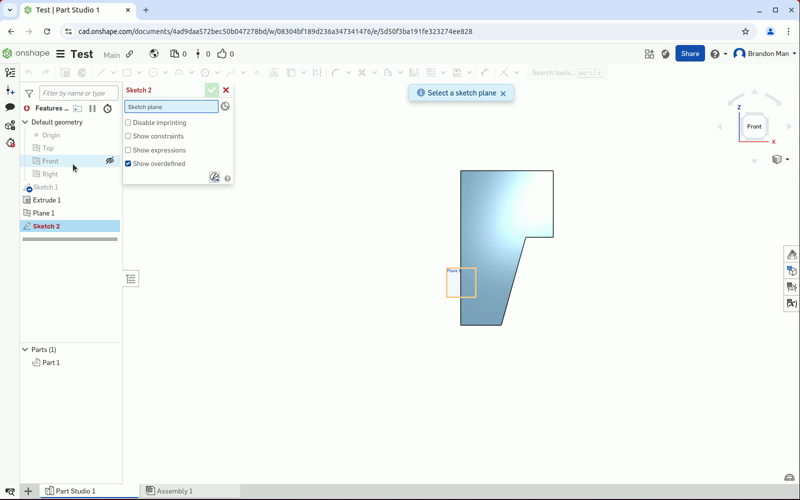
mouse_move(73, 215)
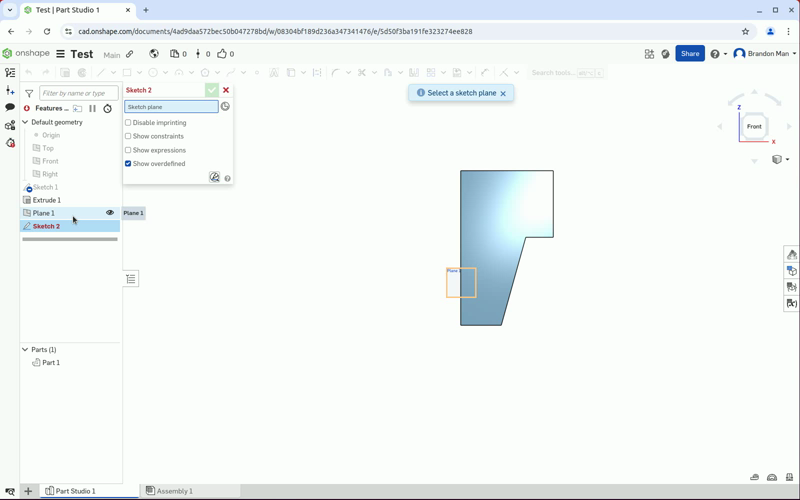
click(73, 215)
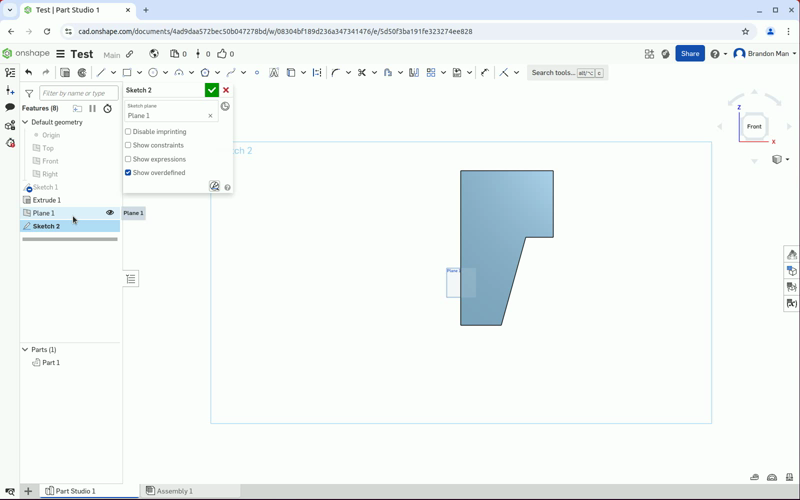
mouse_move(73, 352)
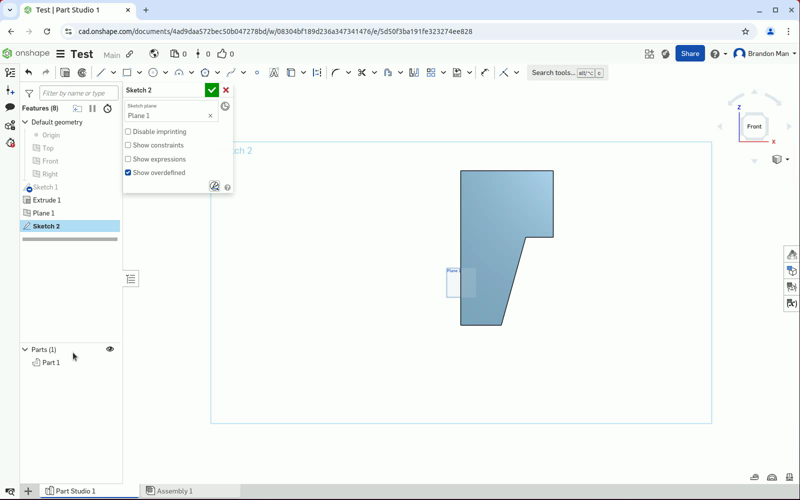
key(y)
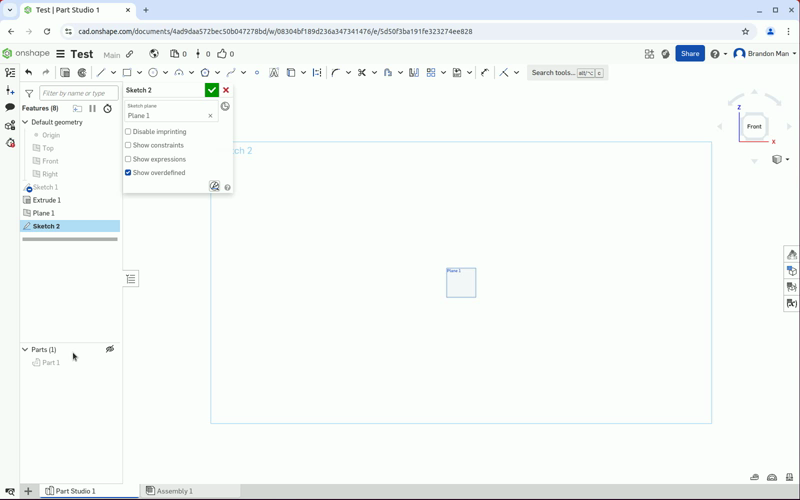
key(c)
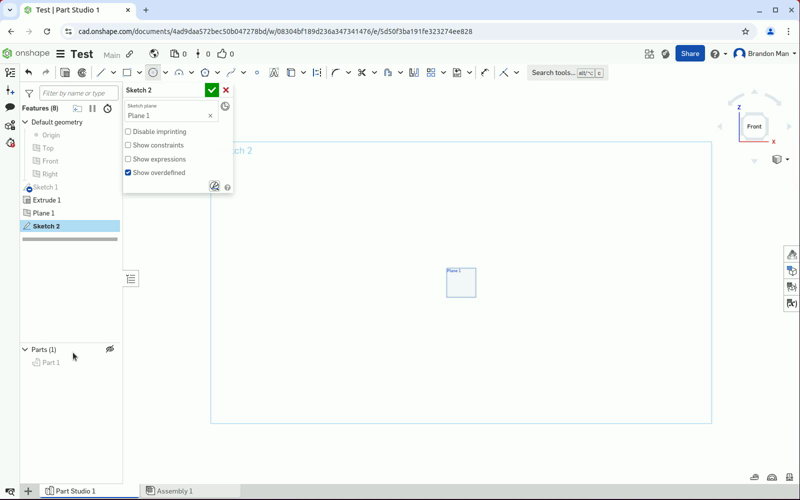
key_down(shift)
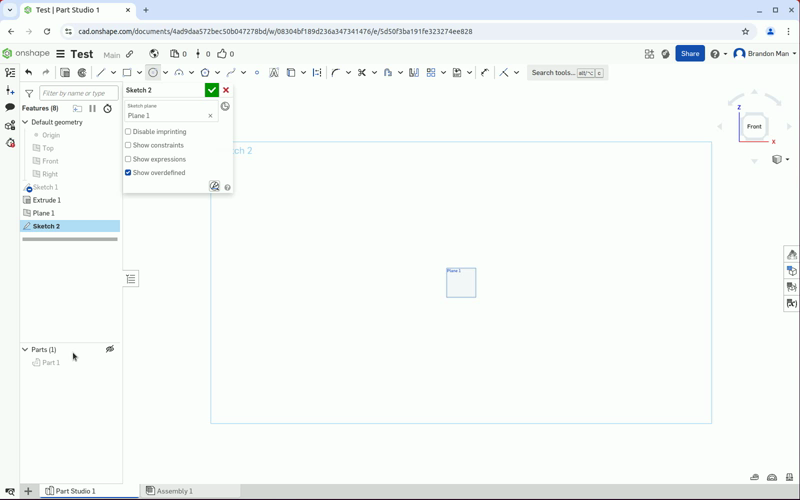
mouse_move(491, 240)
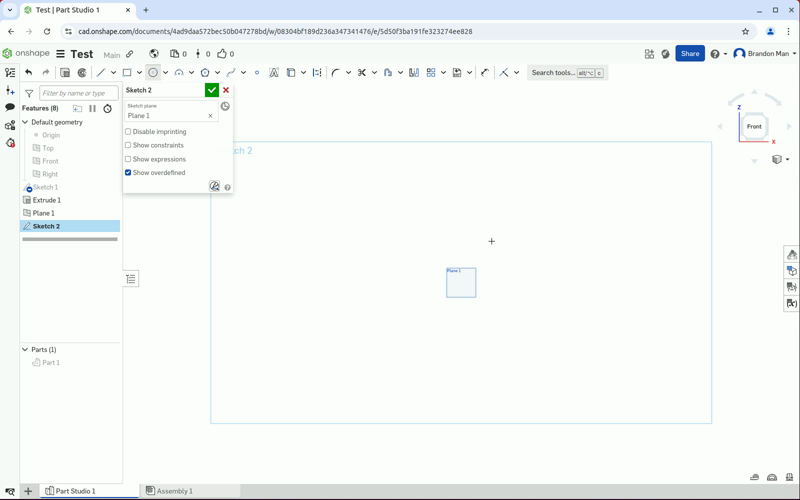
click(491, 240)
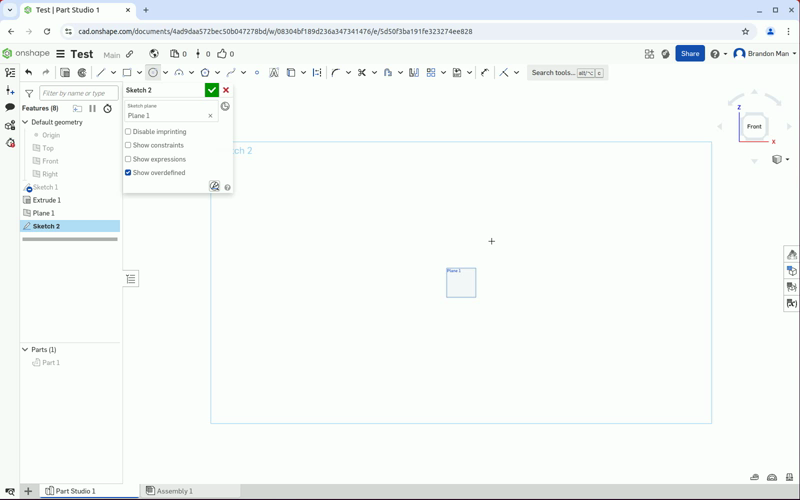
key_up(shift)
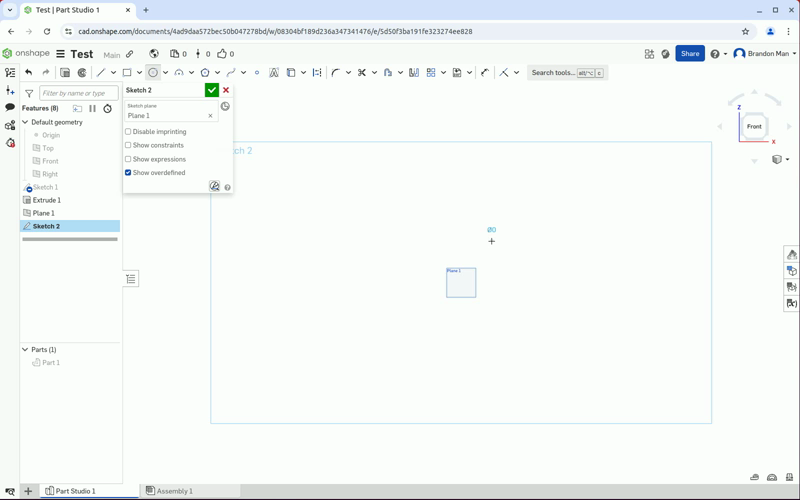
mouse_move(519, 240)
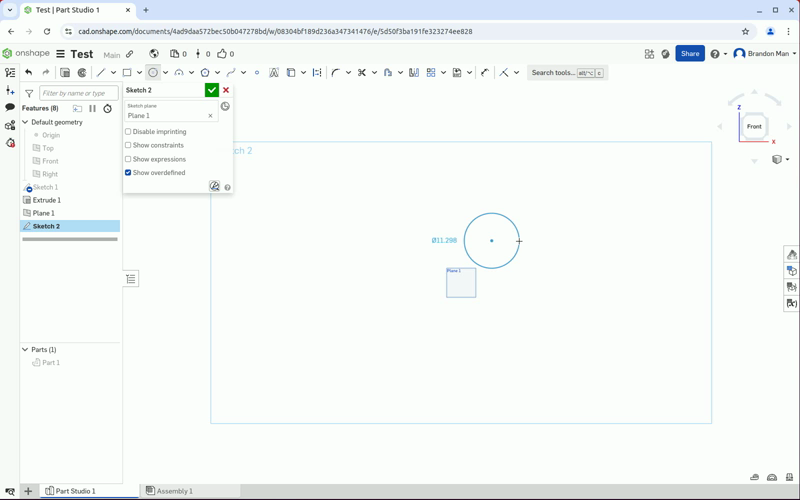
click(519, 240)
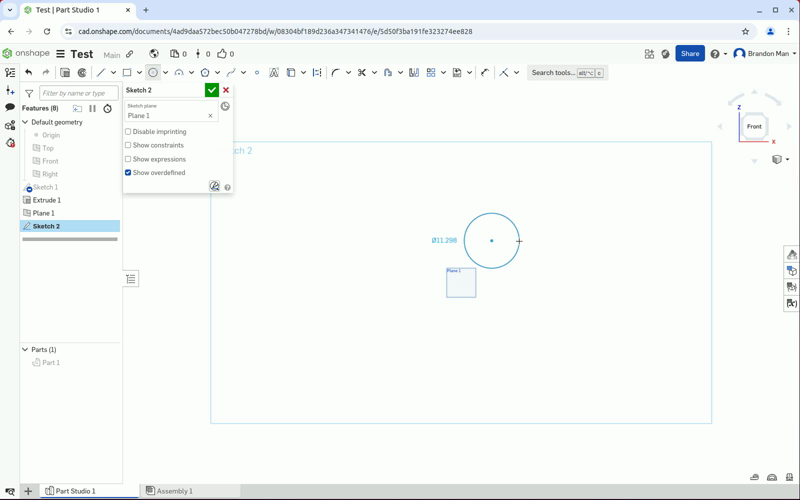
key(esc)
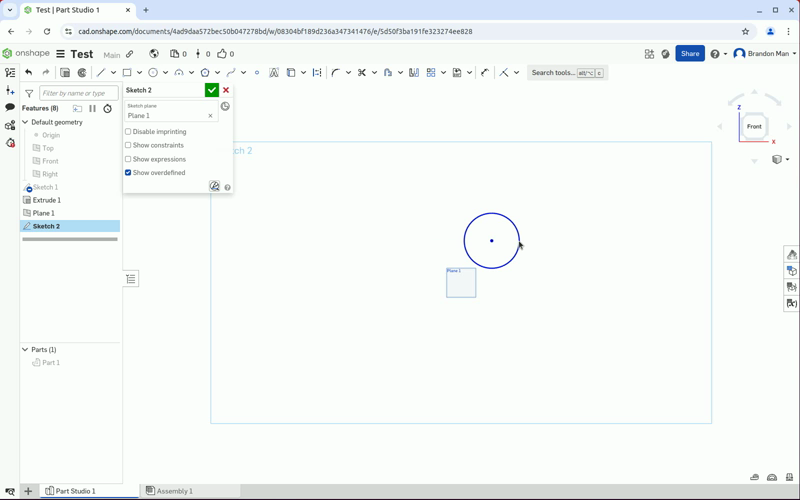
mouse_move(501, 231)
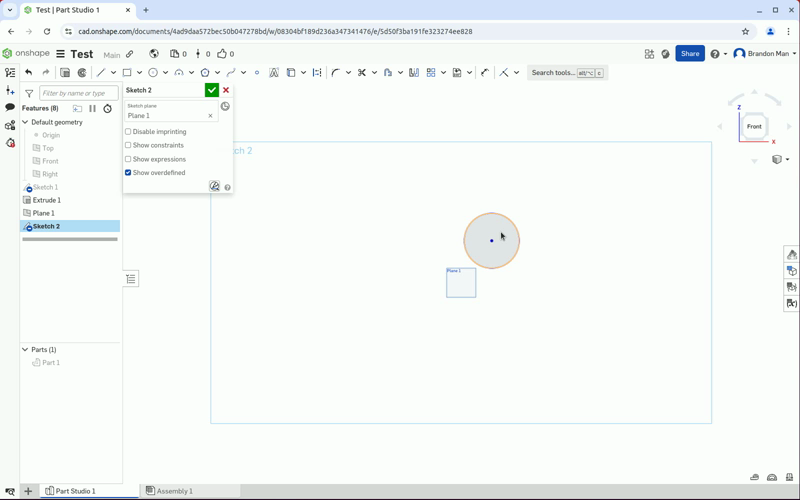
click(501, 231)
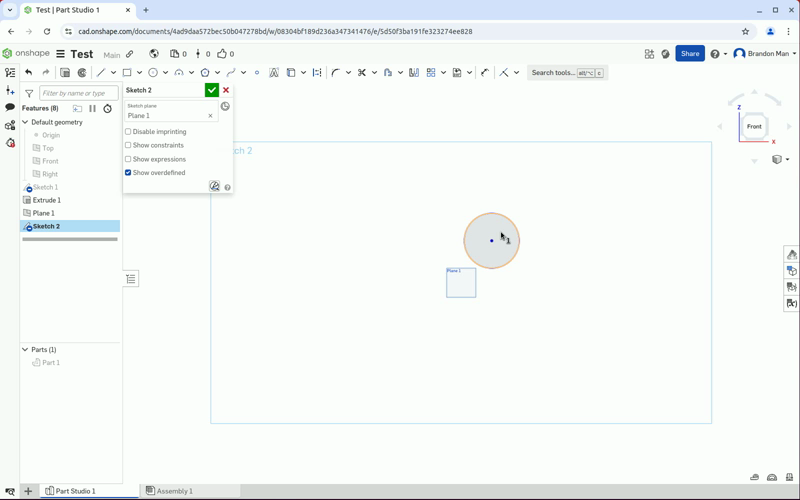
mouse_move(73, 352)
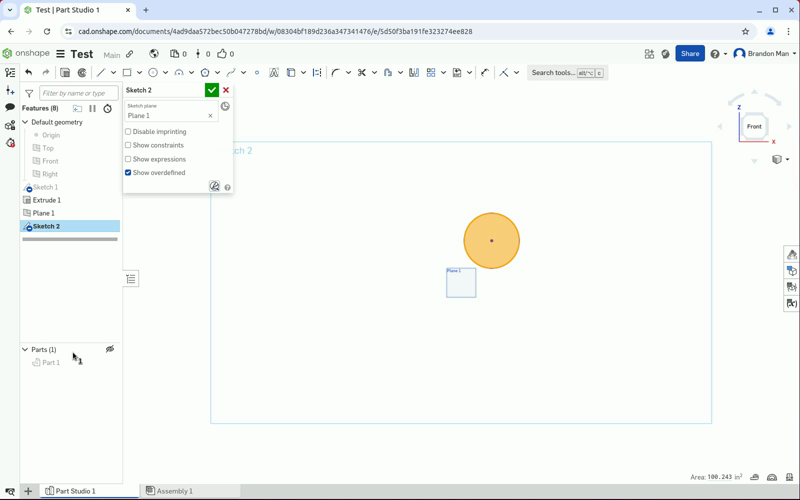
key(shift+y)
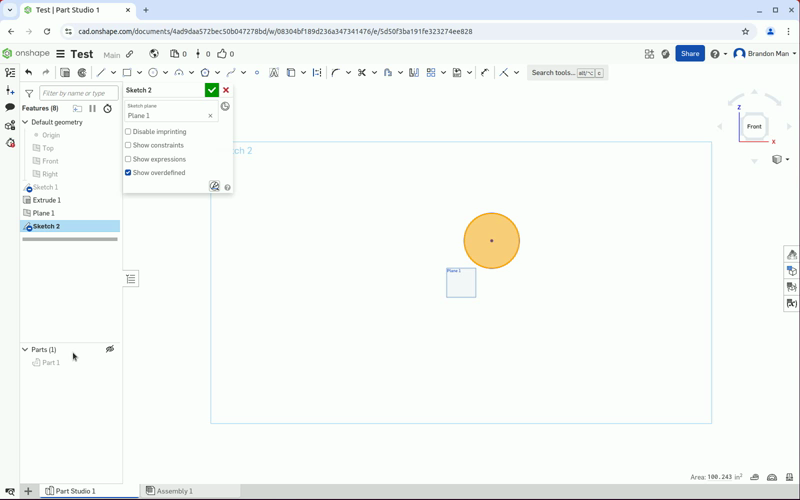
key(shift+e)
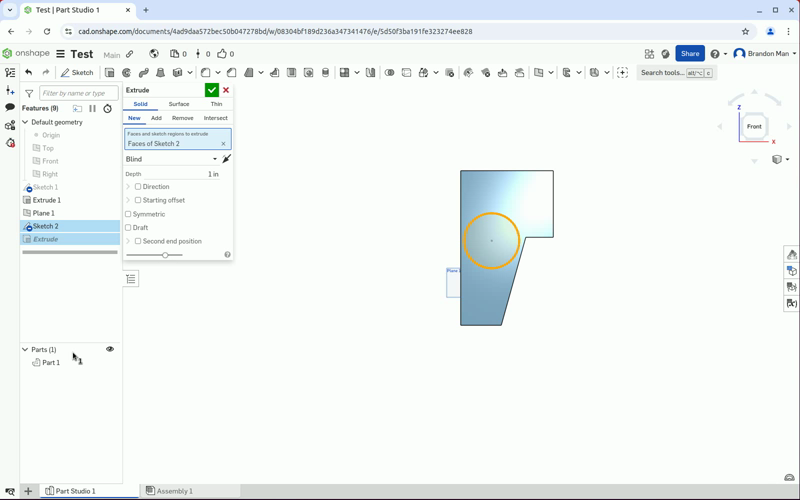
mouse_move(143, 106)
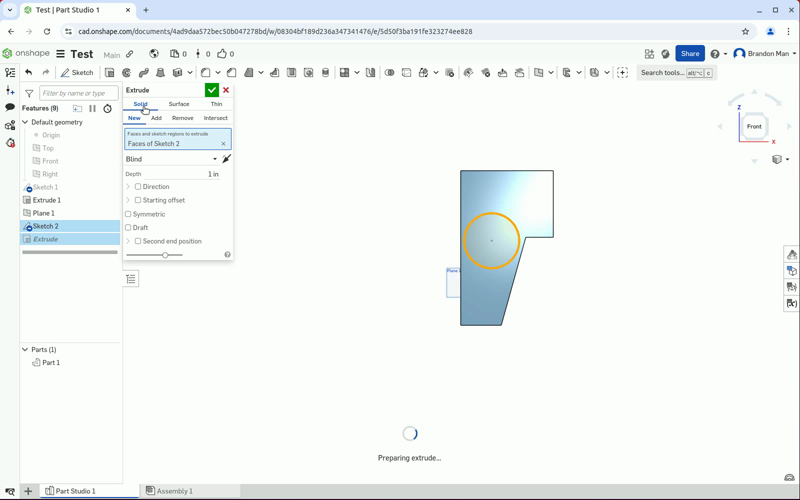
click(143, 106)
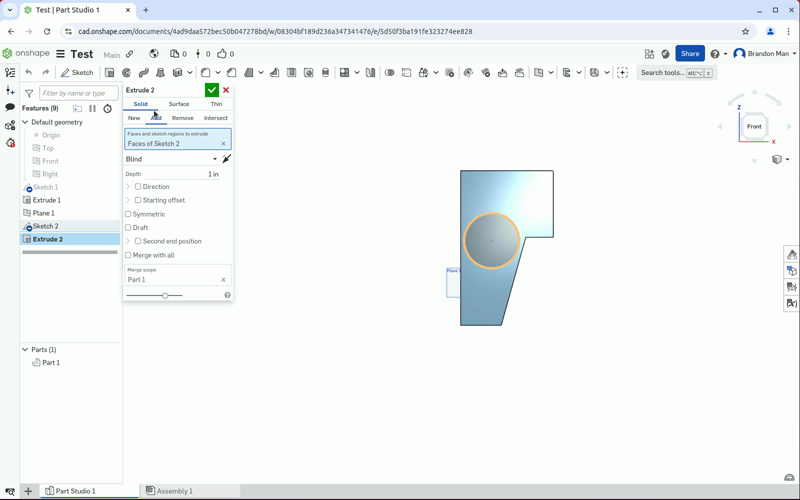
mouse_move(186, 120)
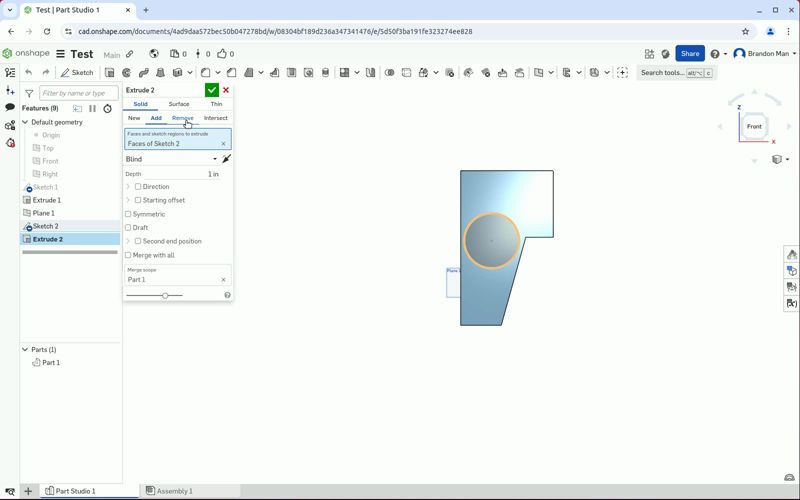
click(186, 120)
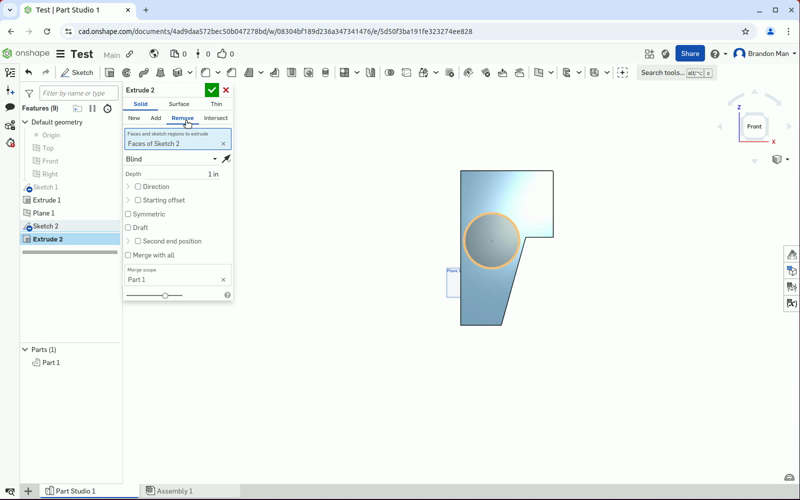
key(tab, 4)
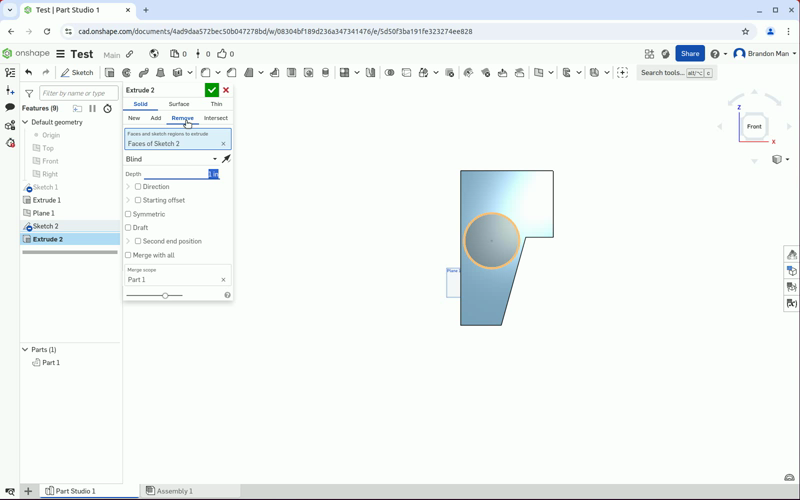
text(3.129)
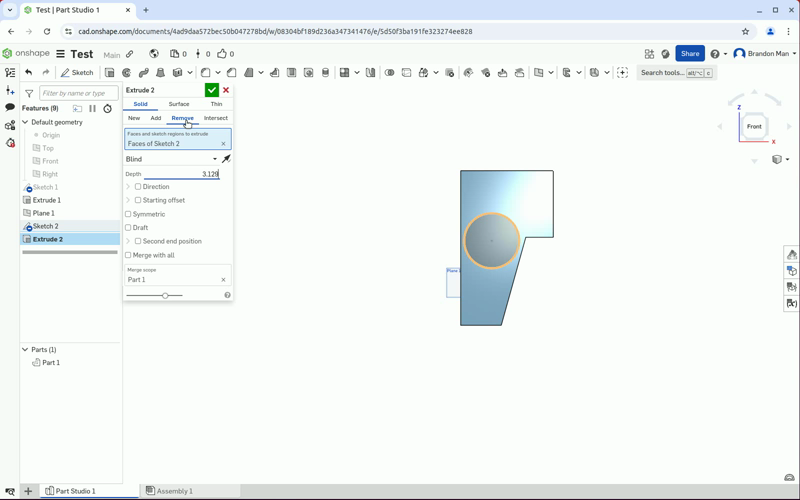
key(tab, 6)
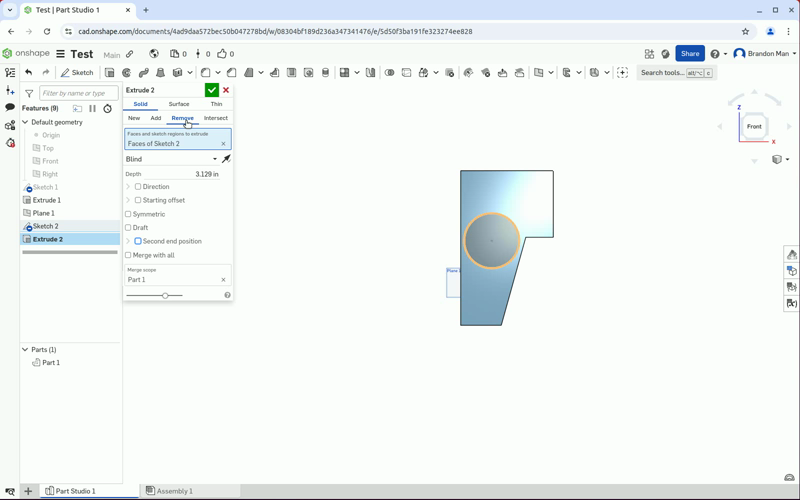
key(space)
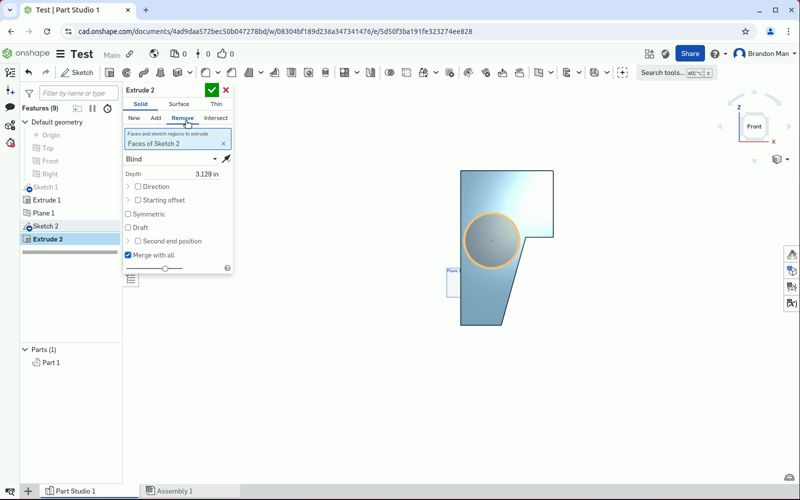
key(enter)
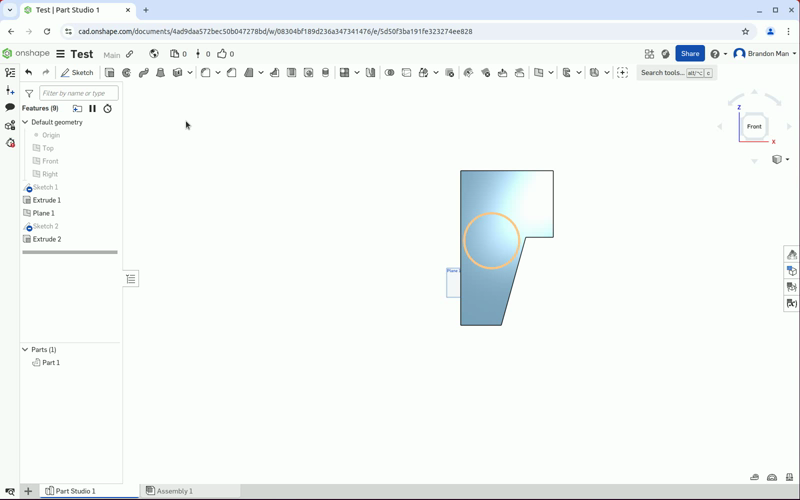
key(shift+h)
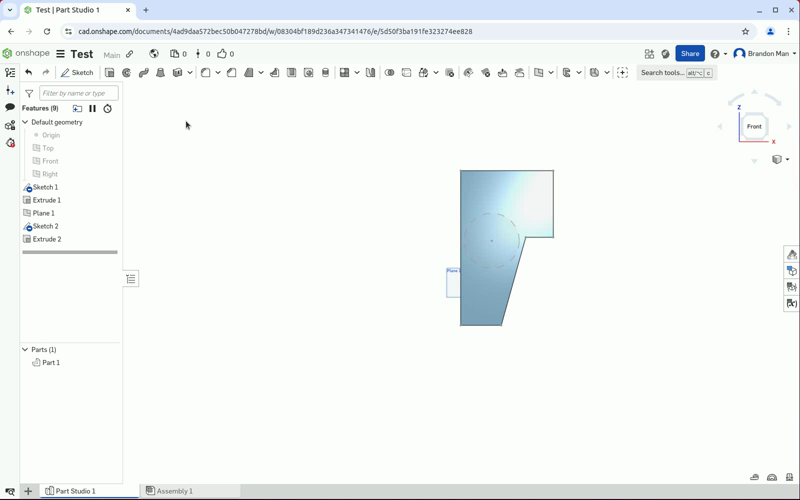
key(shift+h)
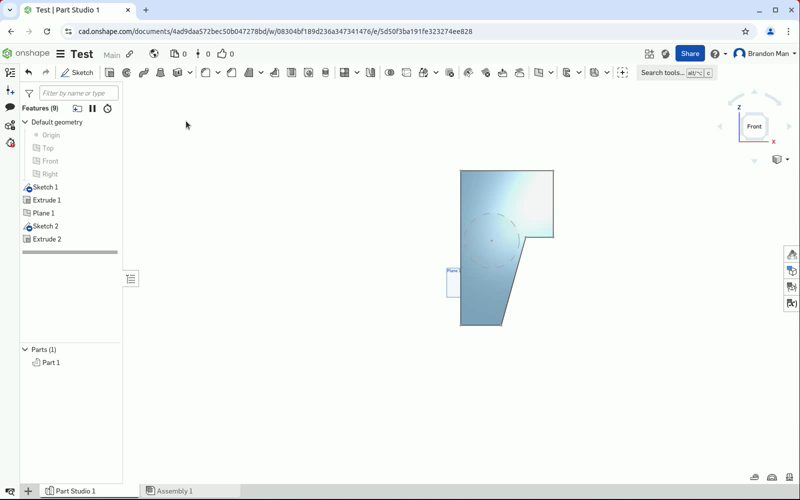
key(shift+7)
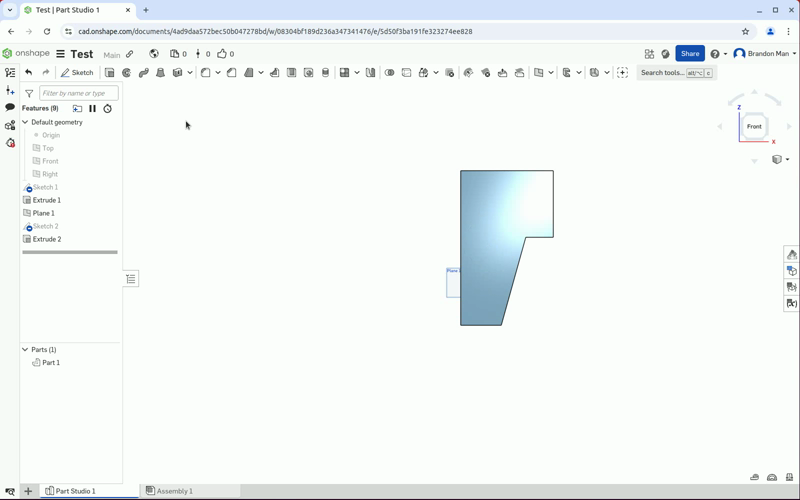
key(left, 2)
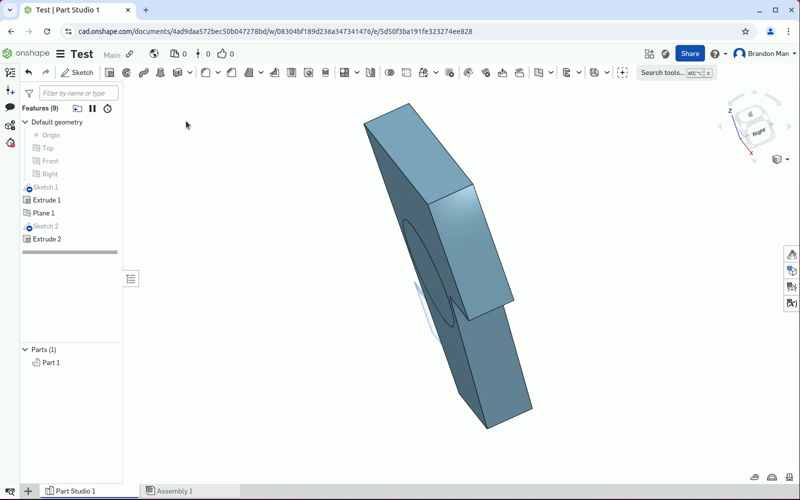
key(down, 2)
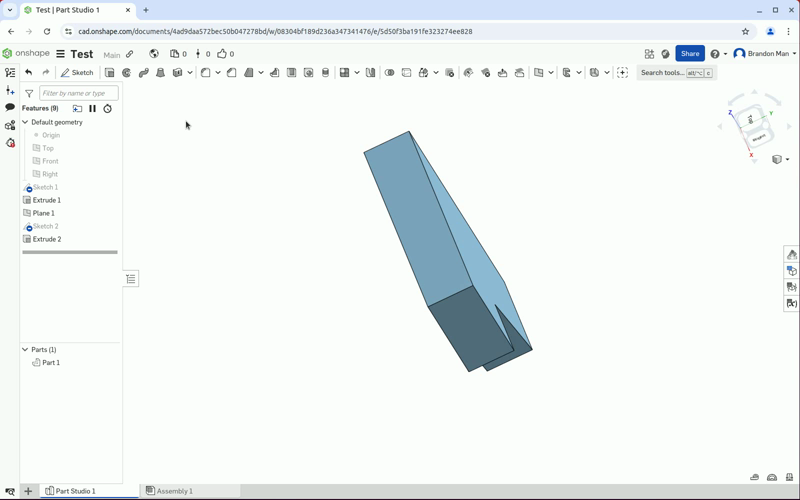
key(up, 2)
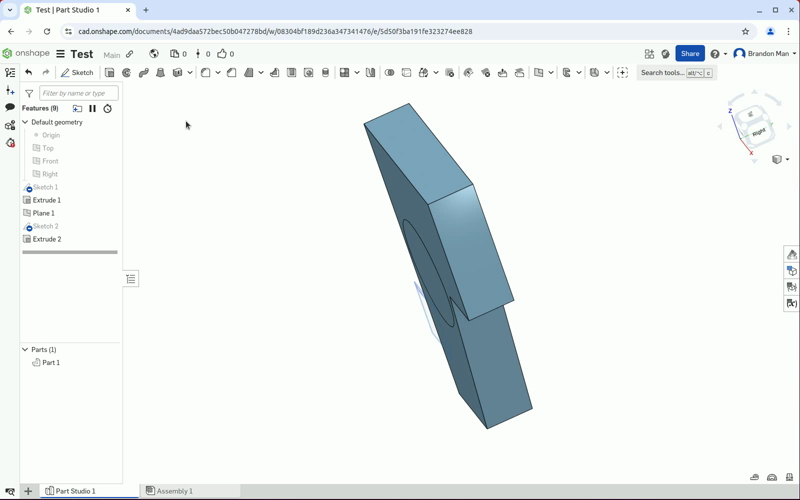
key(right, 2)
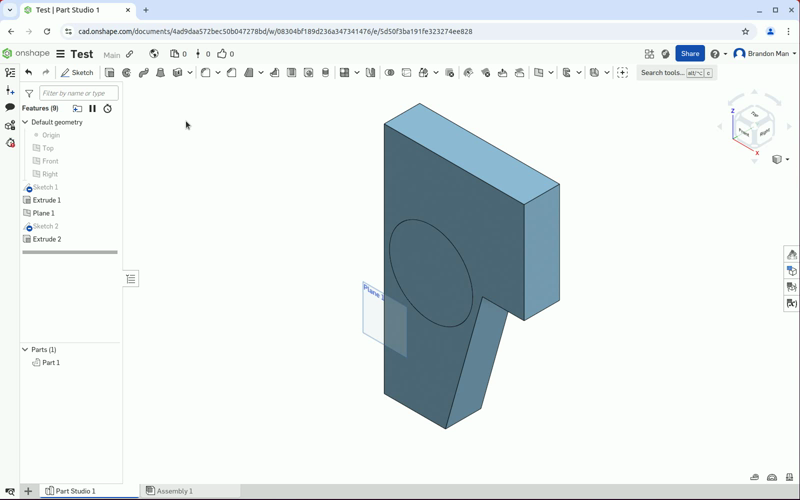
mouse_move(73, 189)
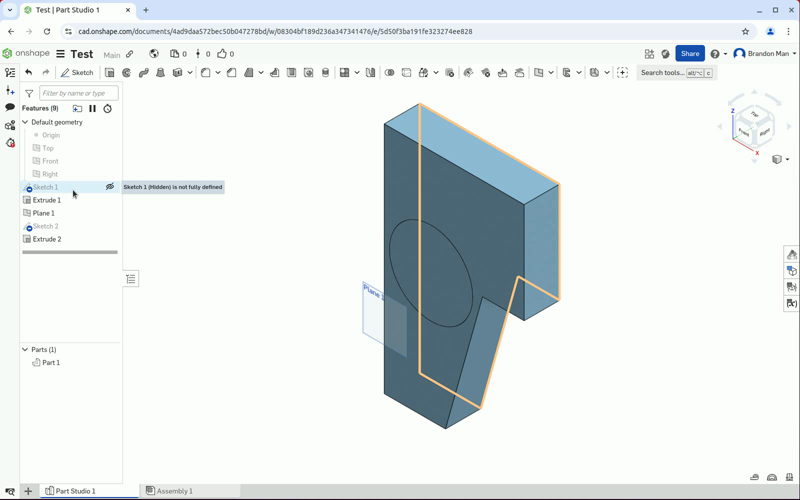
click(73, 189)